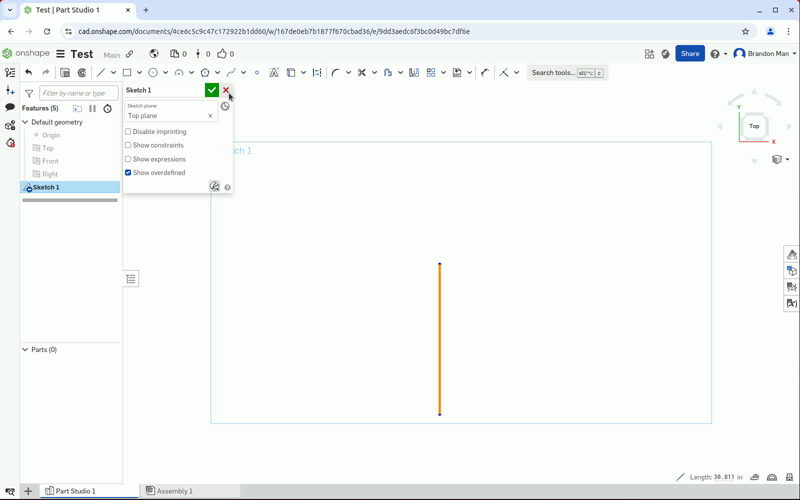
key(shift+h)
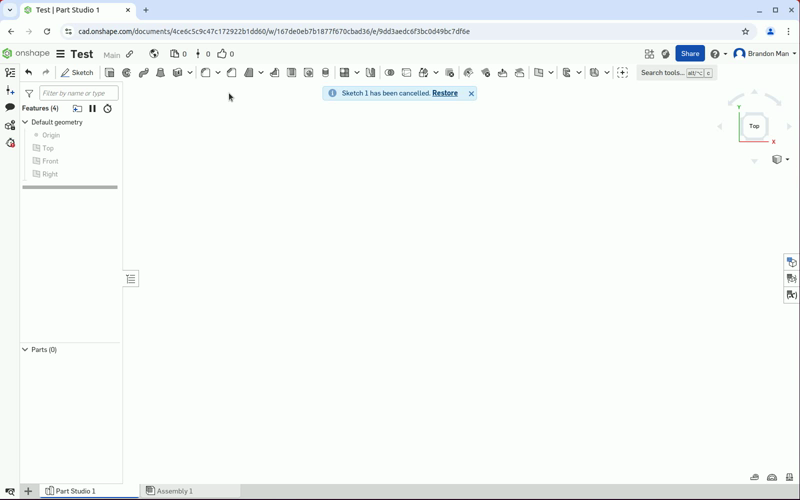
mouse_move(73, 352)
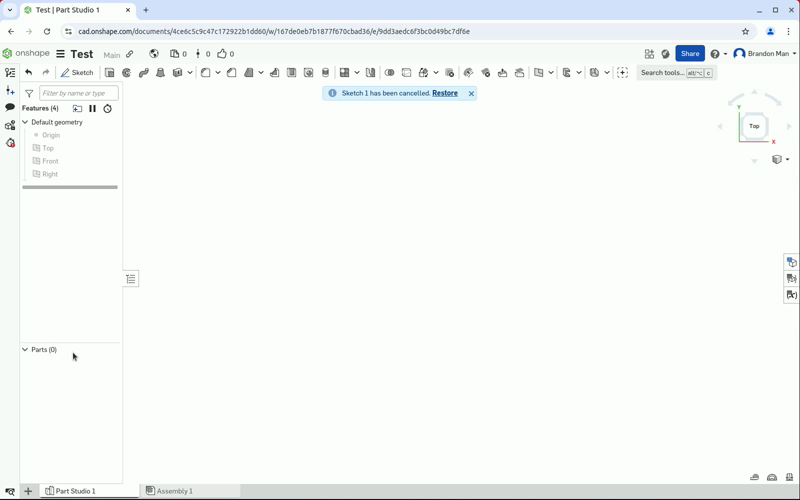
key(y)
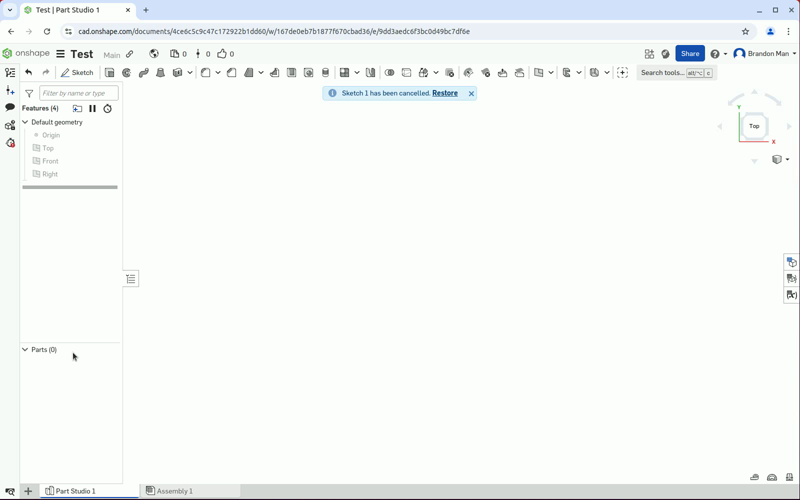
key(shift+p)
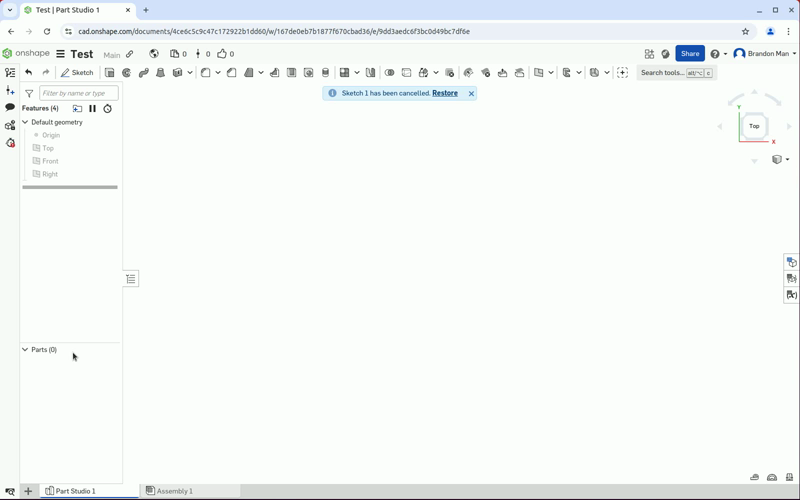
key(space)
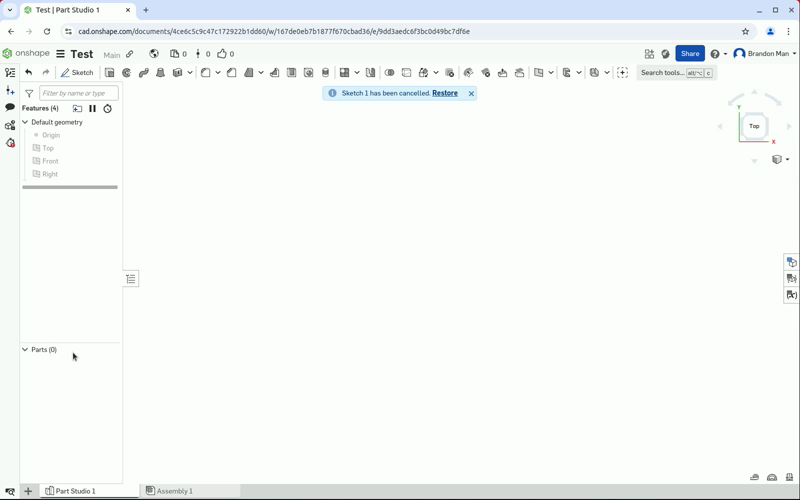
key_down(shift)
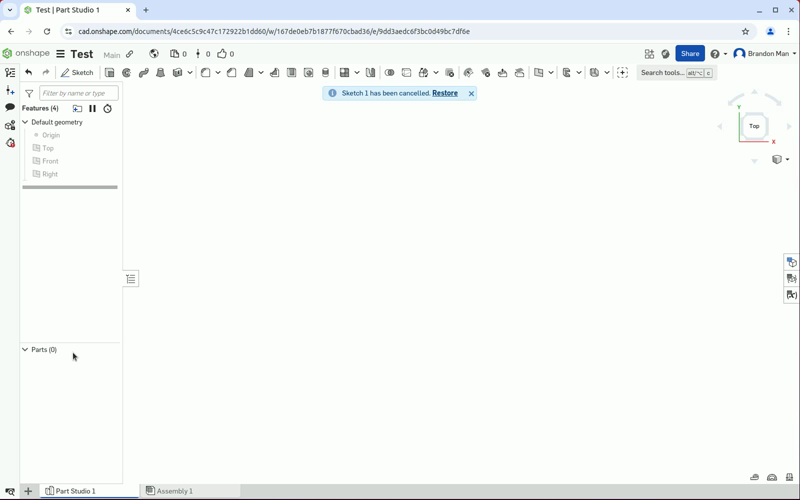
key(up)
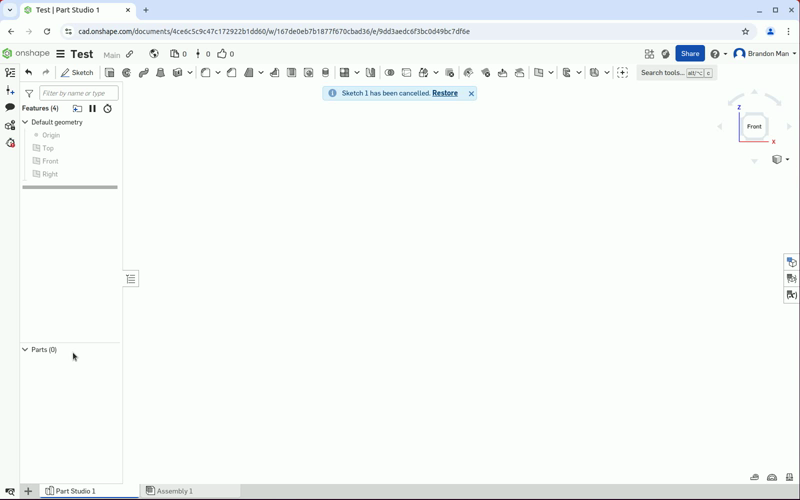
key_up(shift)
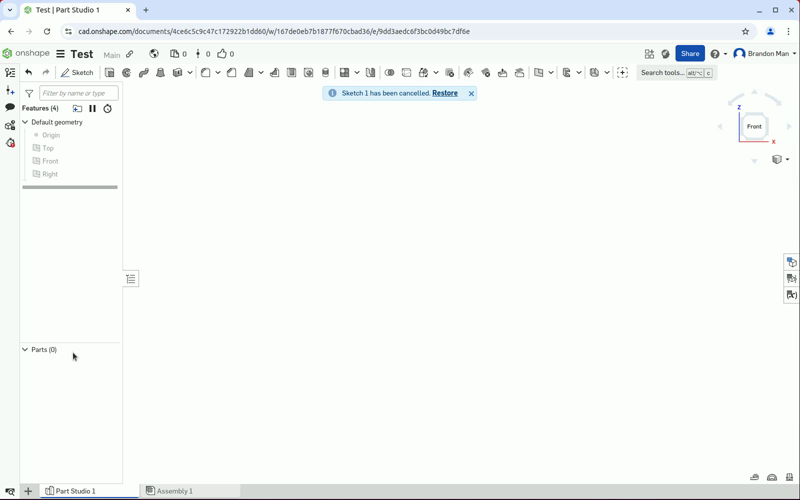
mouse_move(73, 352)
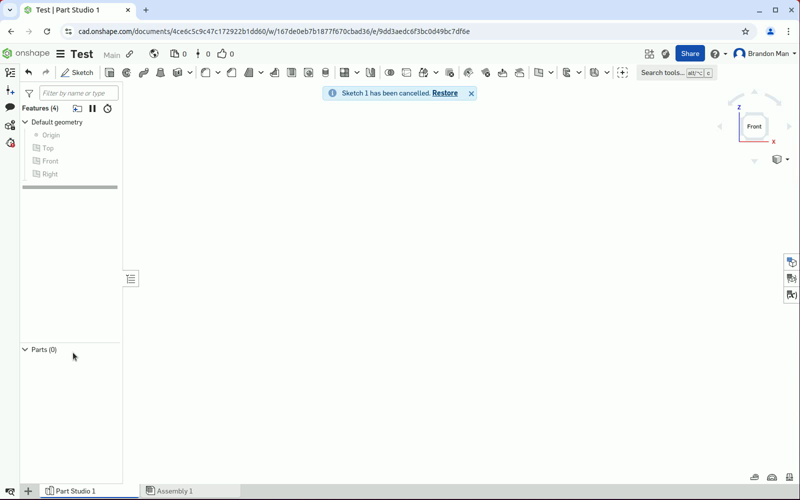
key(shift+y)
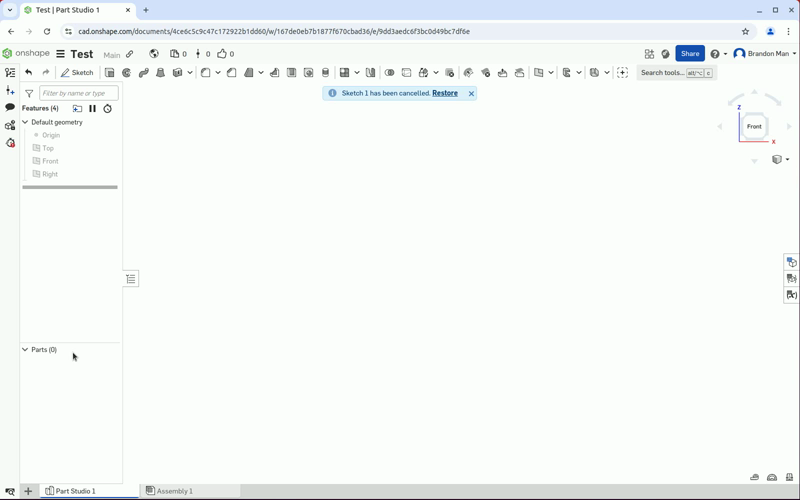
key(shift+s)
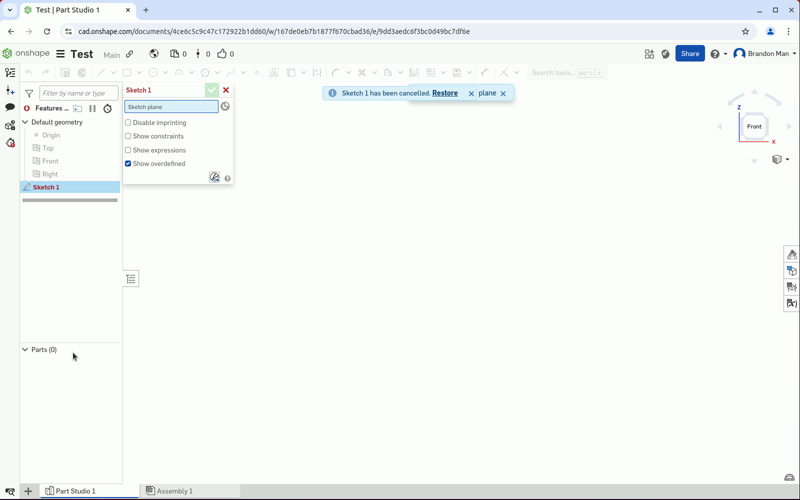
mouse_move(73, 163)
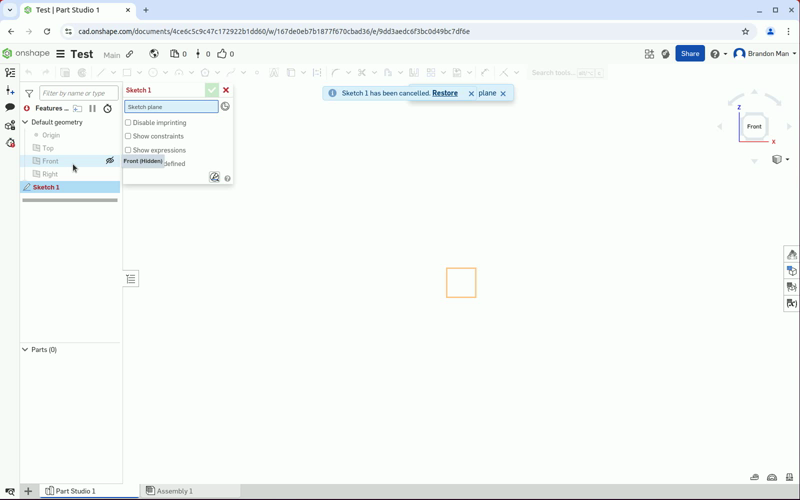
click(73, 163)
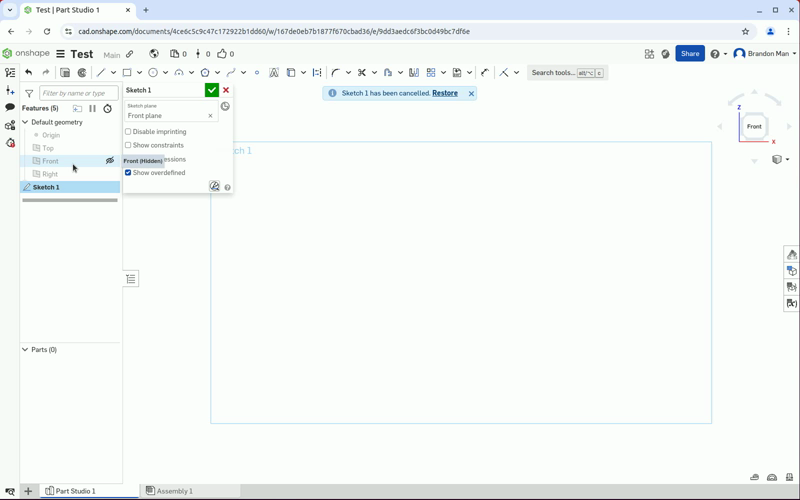
mouse_move(73, 352)
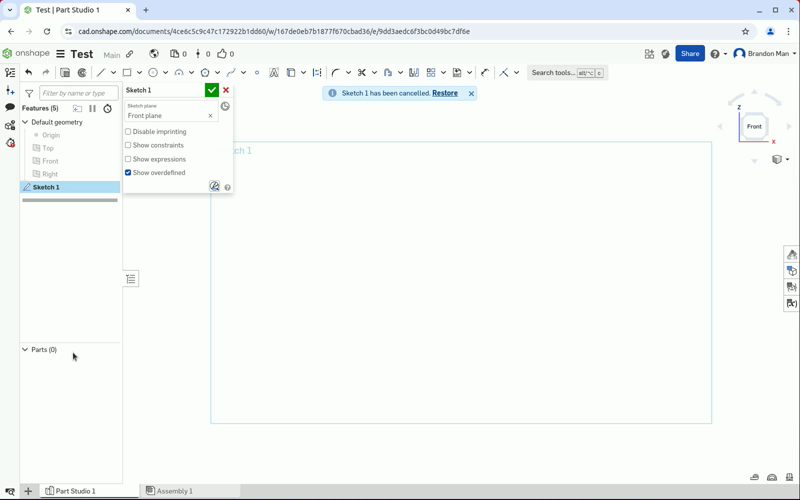
key(y)
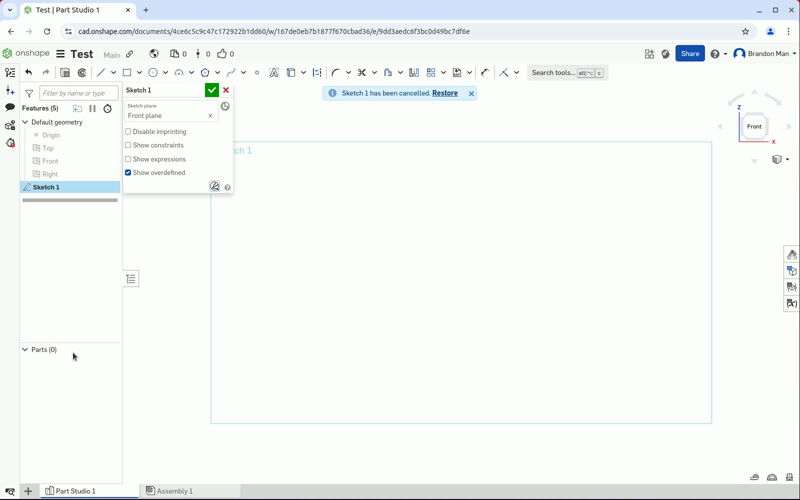
key(l)
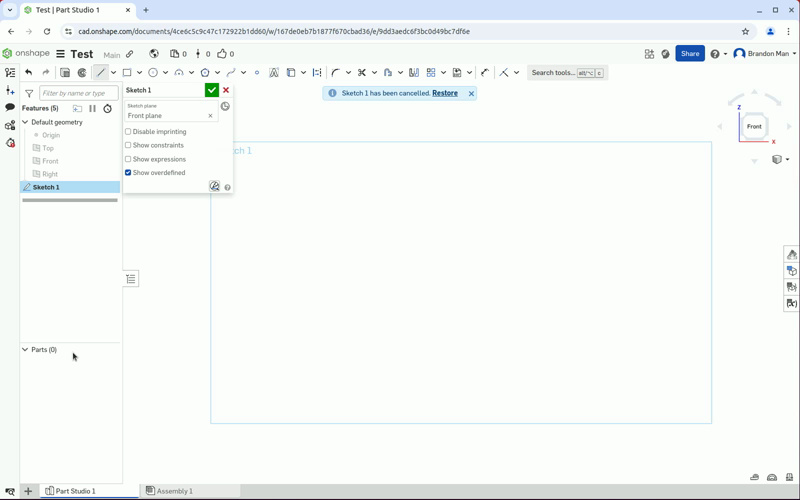
key_down(shift)
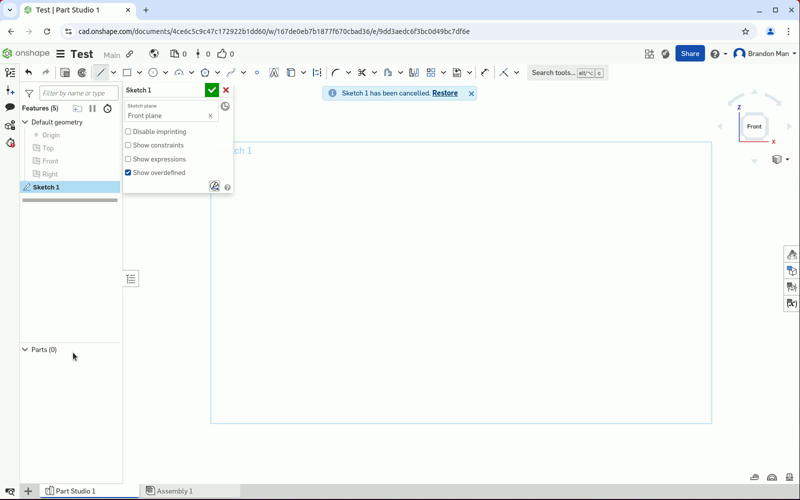
mouse_move(348, 324)
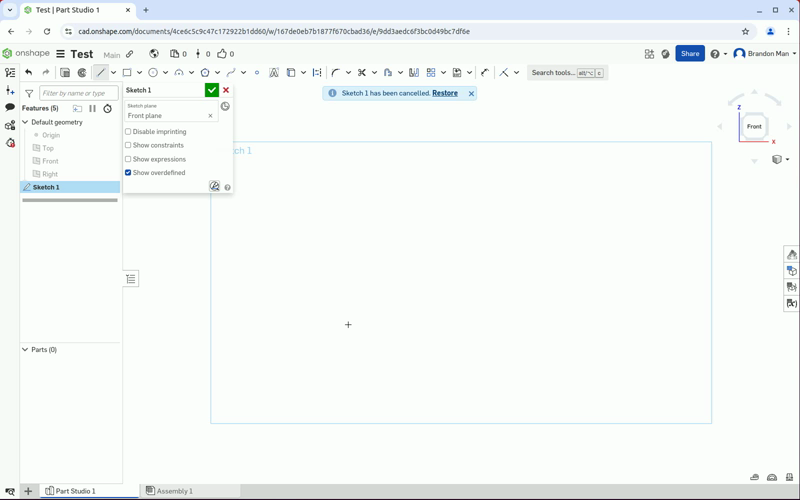
click(348, 324)
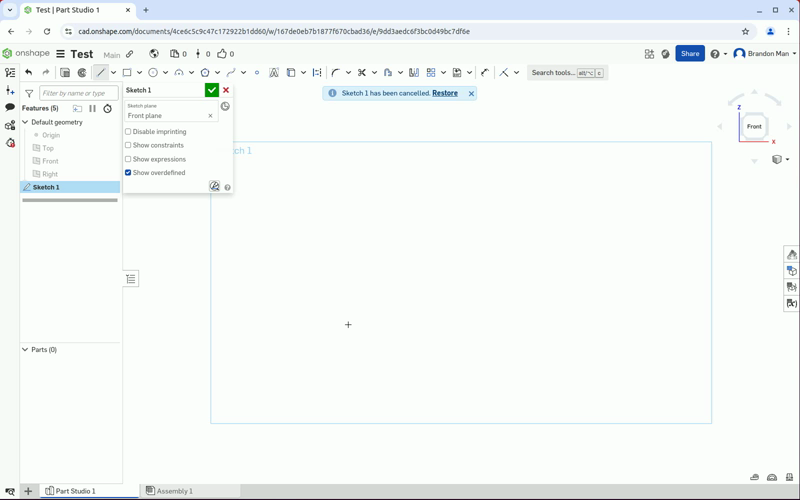
key_up(shift)
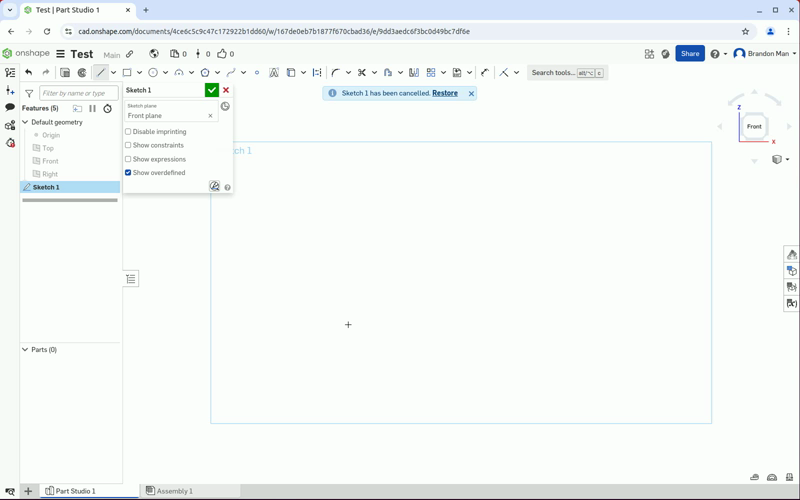
key_down(shift)
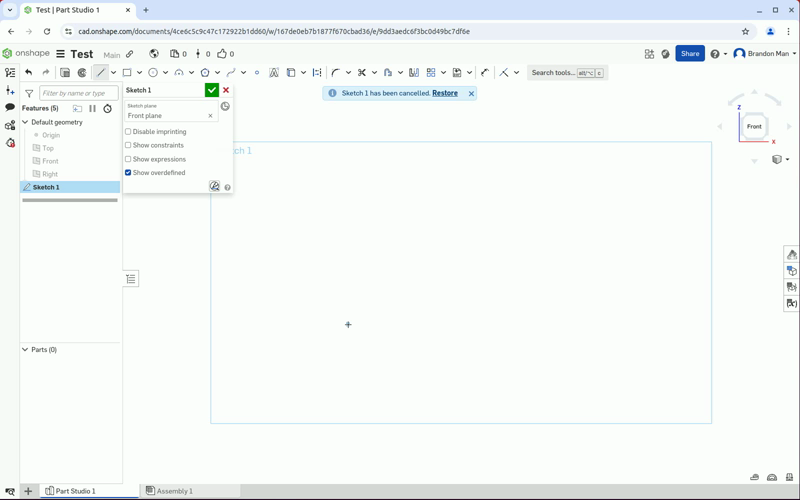
mouse_move(409, 324)
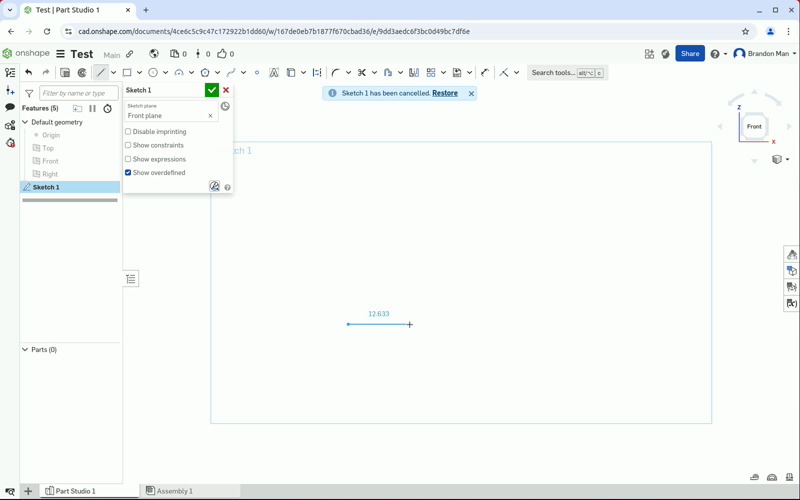
click(409, 324)
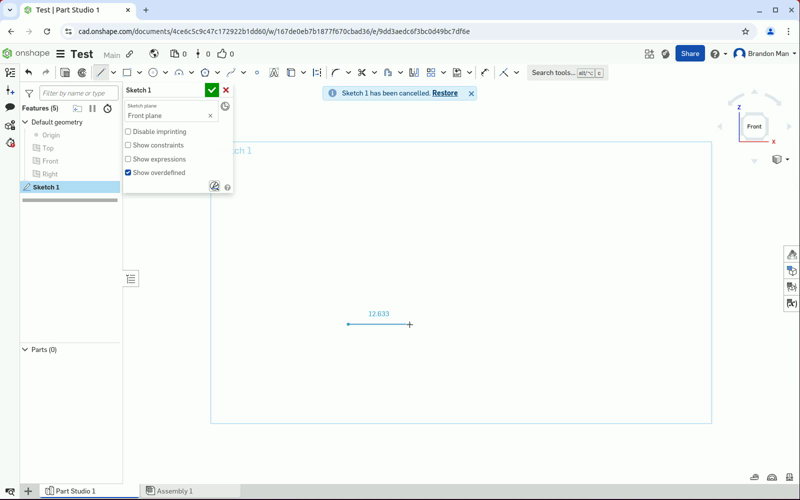
key_up(shift)
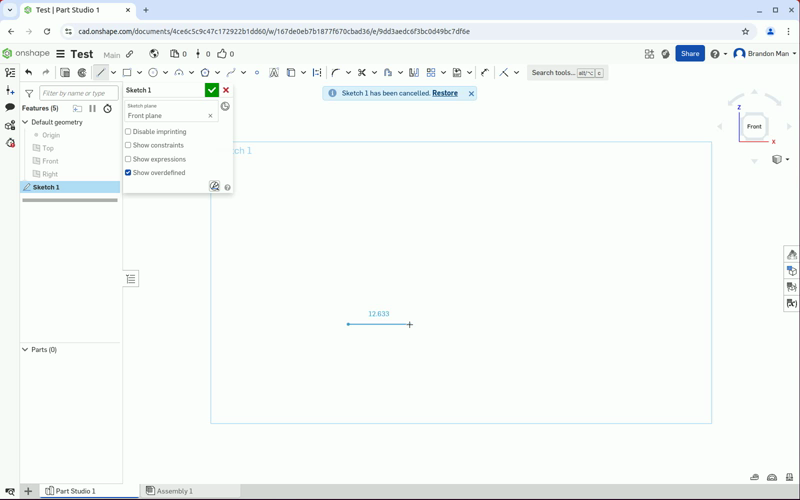
key_down(shift)
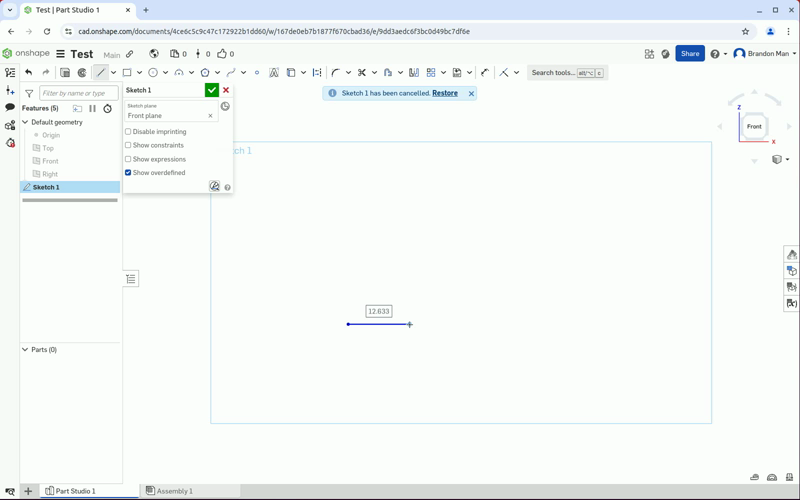
mouse_move(409, 241)
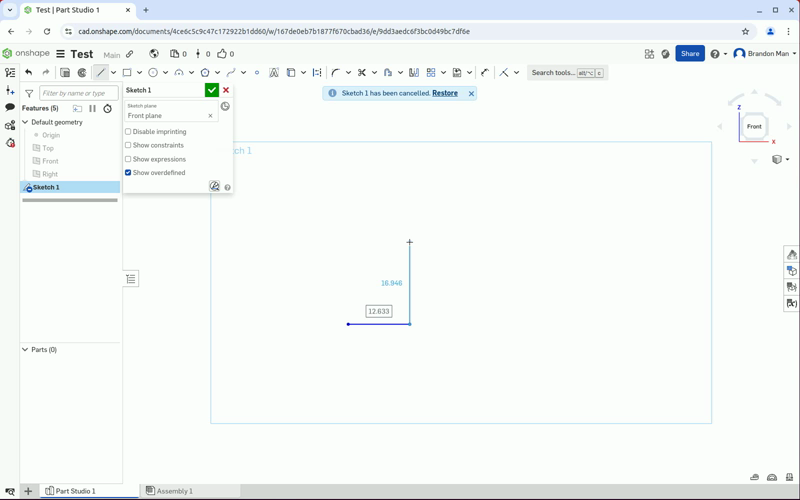
click(409, 241)
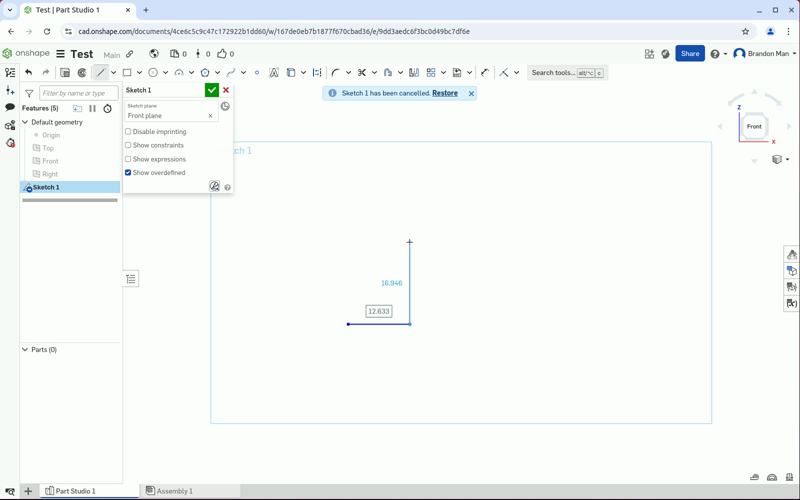
key_up(shift)
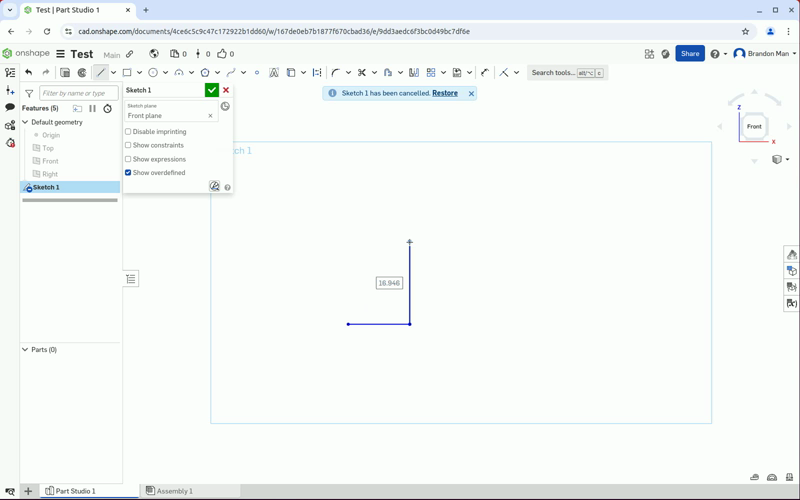
key_down(shift)
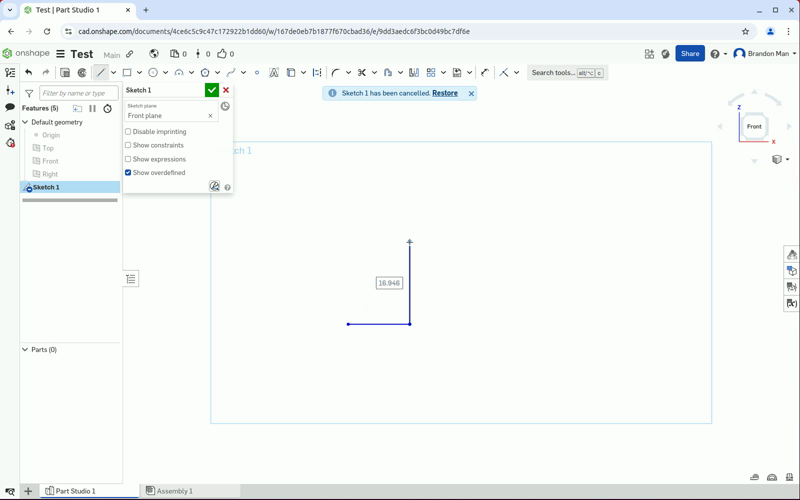
mouse_move(348, 324)
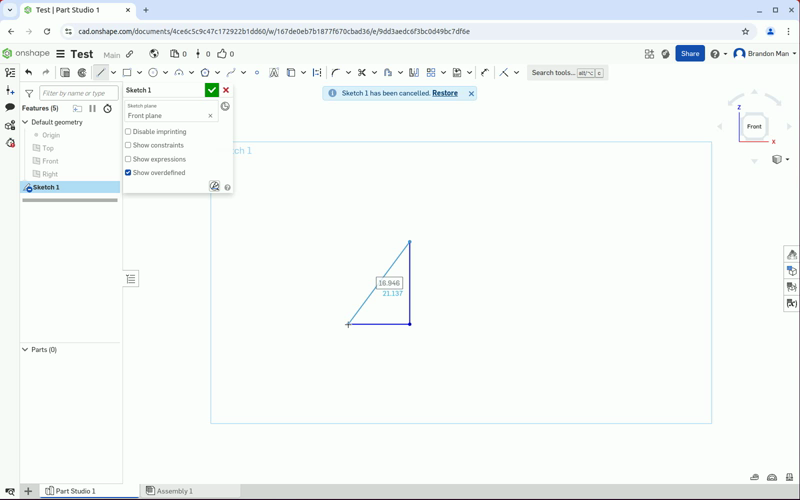
key_up(shift)
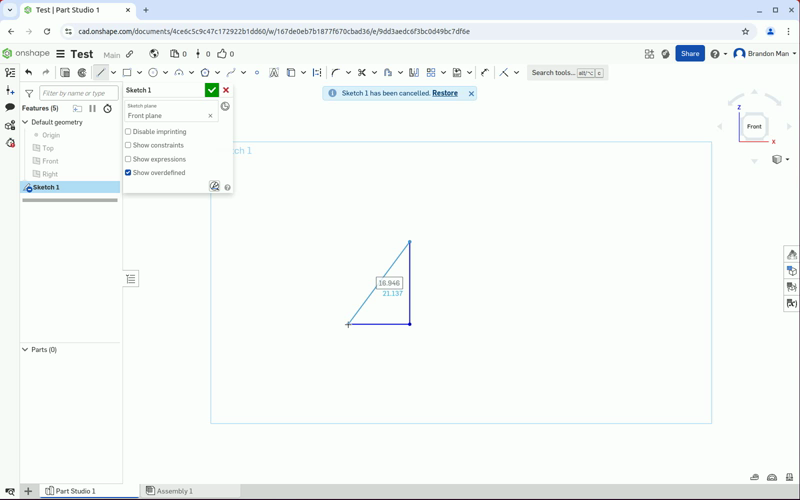
click(348, 324)
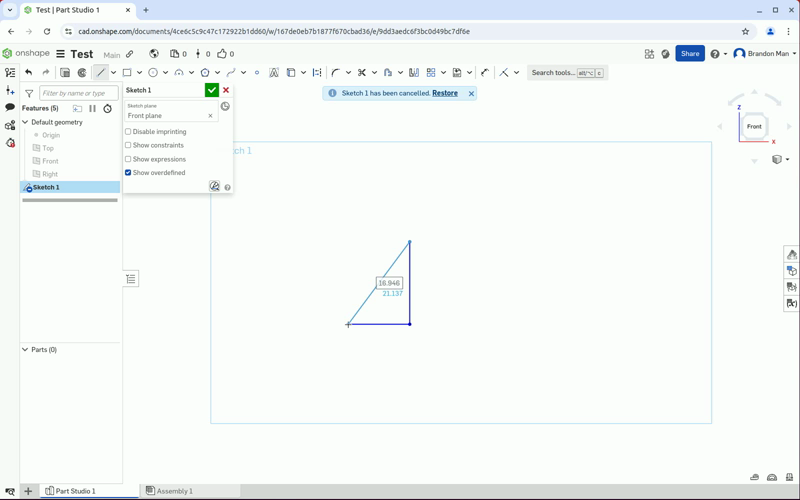
key(esc)
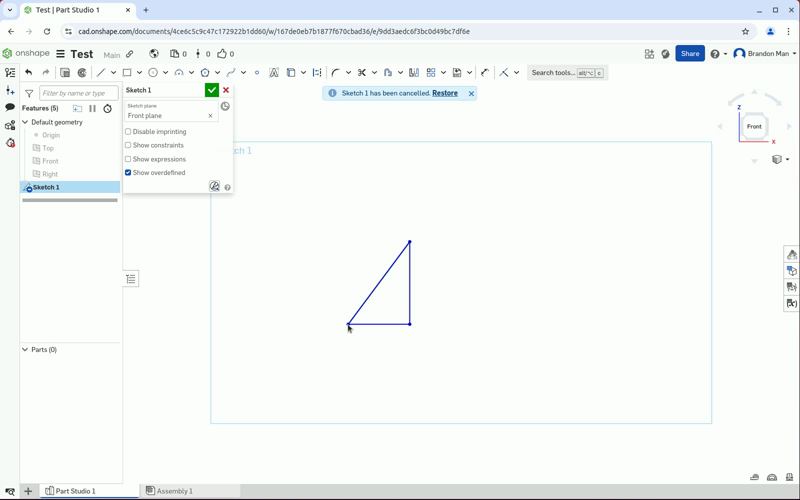
mouse_move(396, 302)
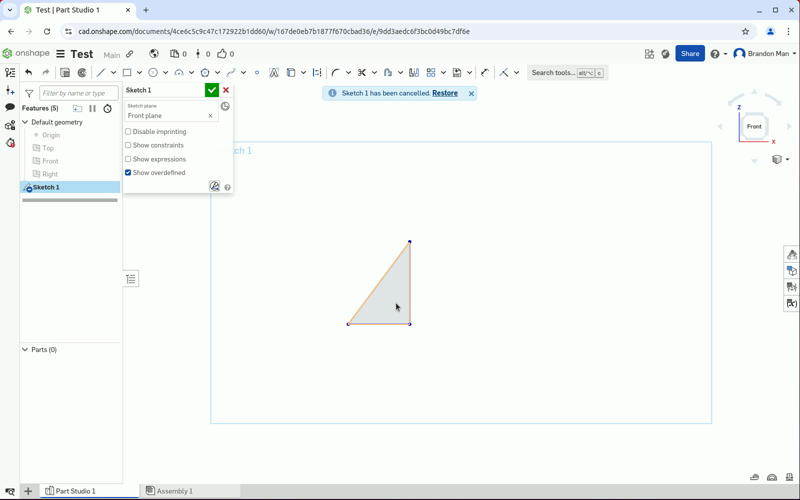
click(396, 302)
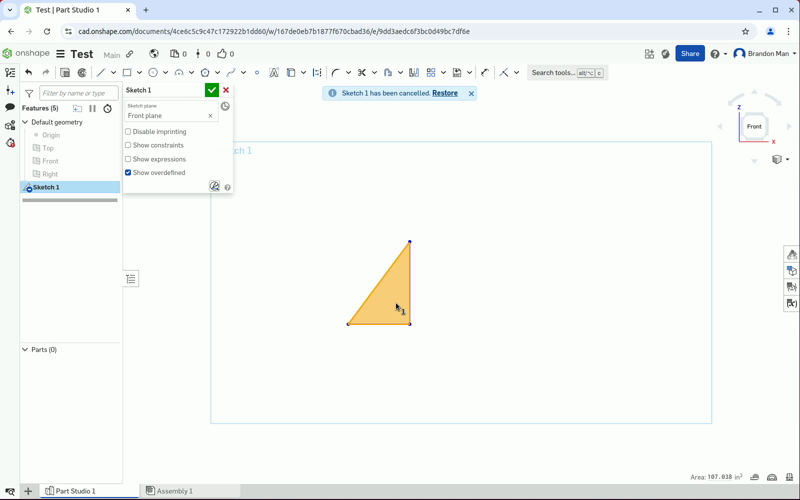
mouse_move(73, 352)
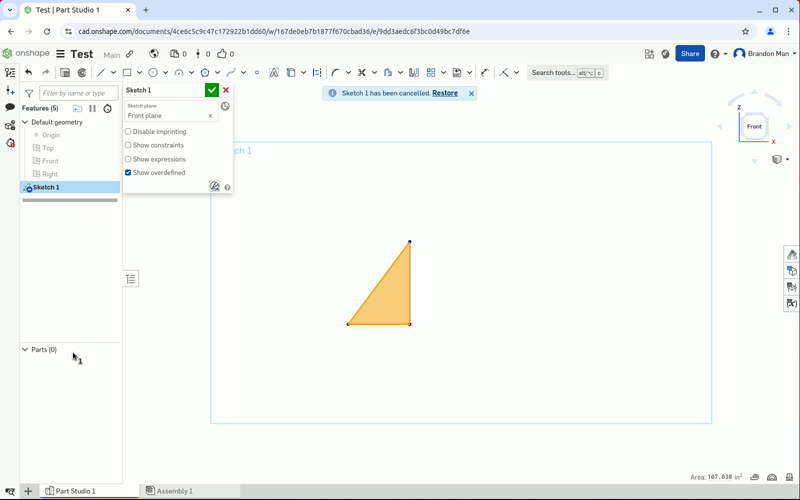
key(shift+y)
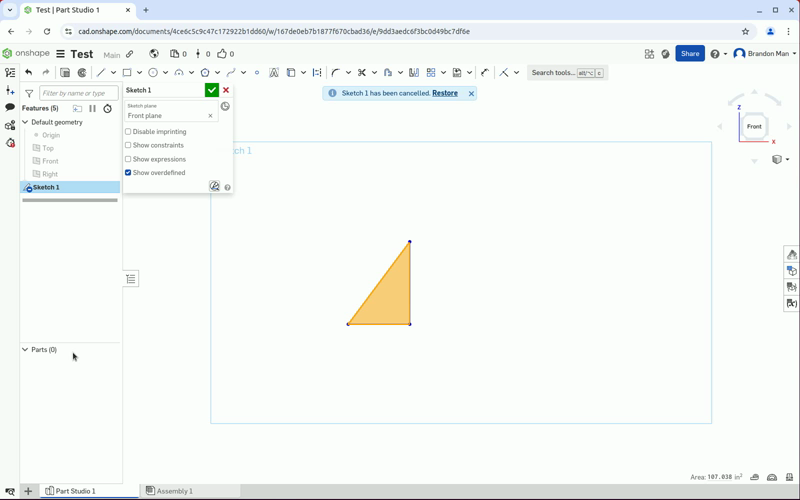
key(shift+e)
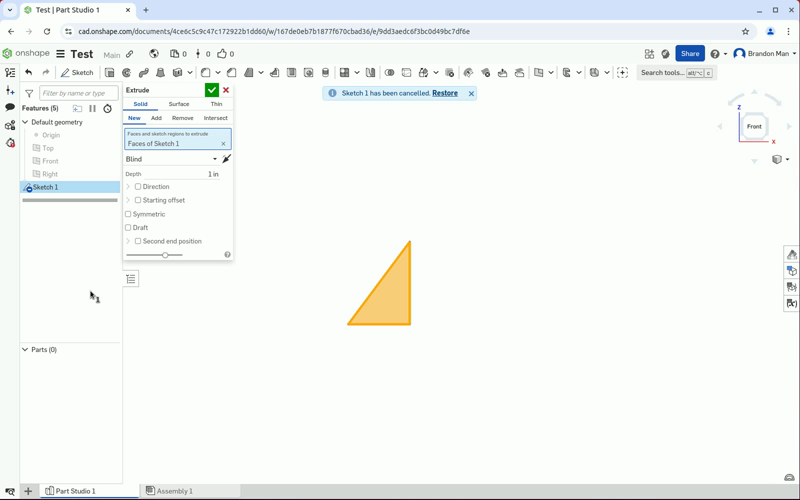
mouse_move(143, 106)
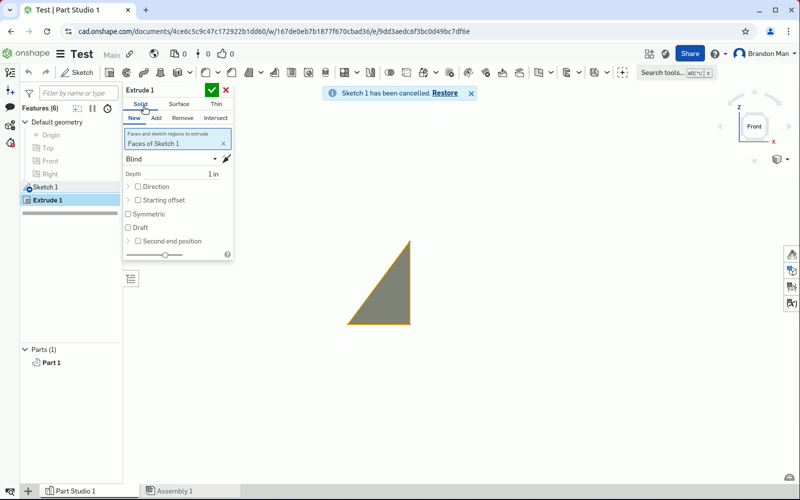
click(143, 106)
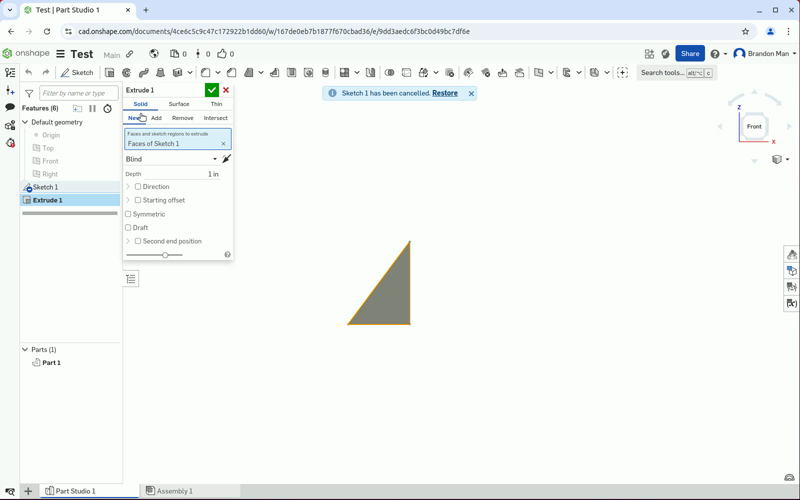
mouse_move(137, 120)
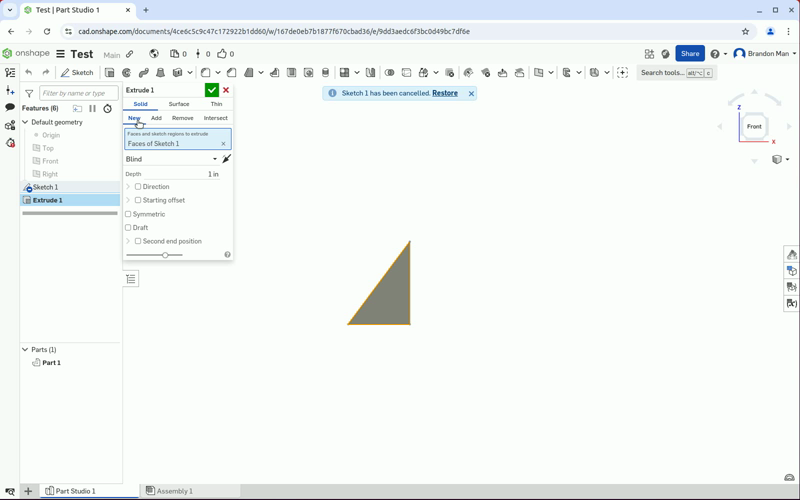
click(137, 120)
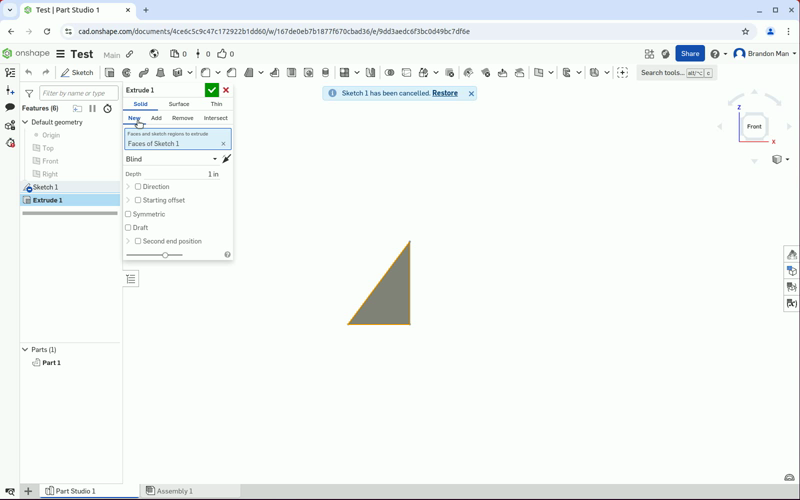
key(tab, 4)
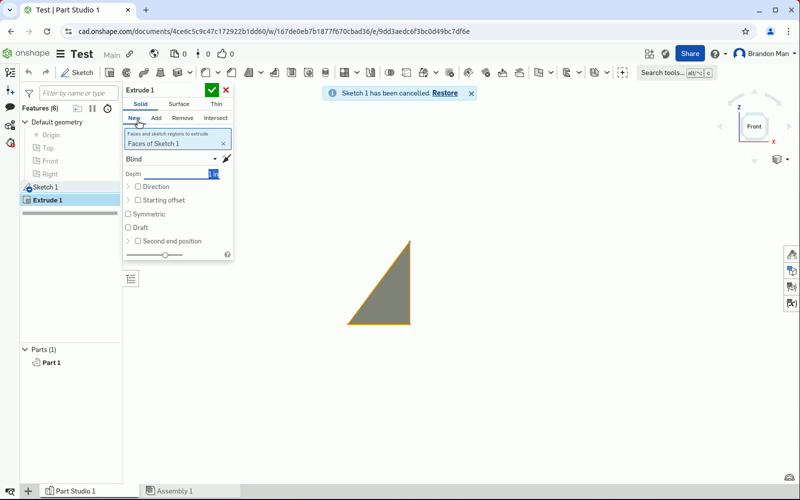
text(4.332)
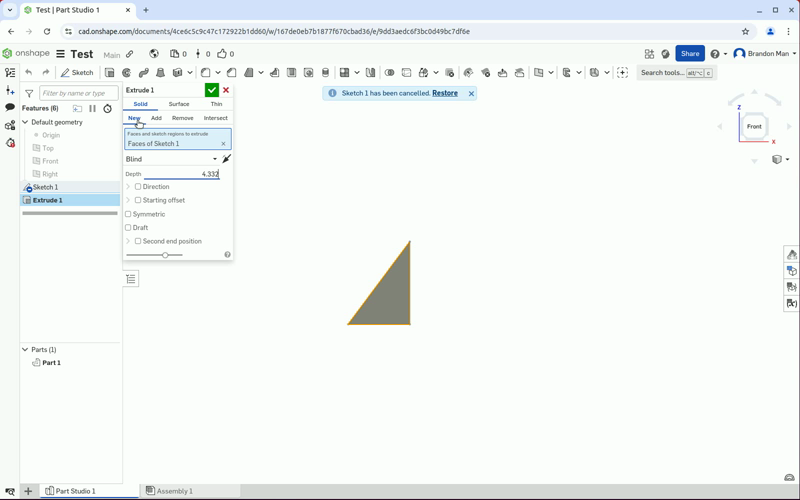
key(tab, 3)
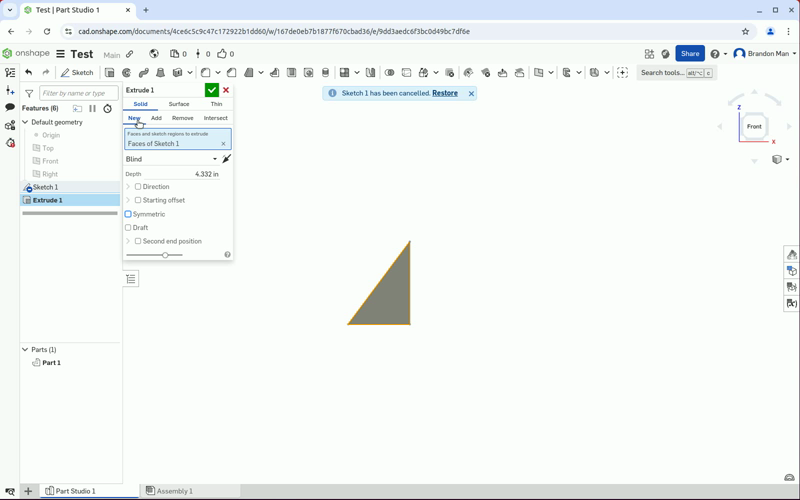
key(space)
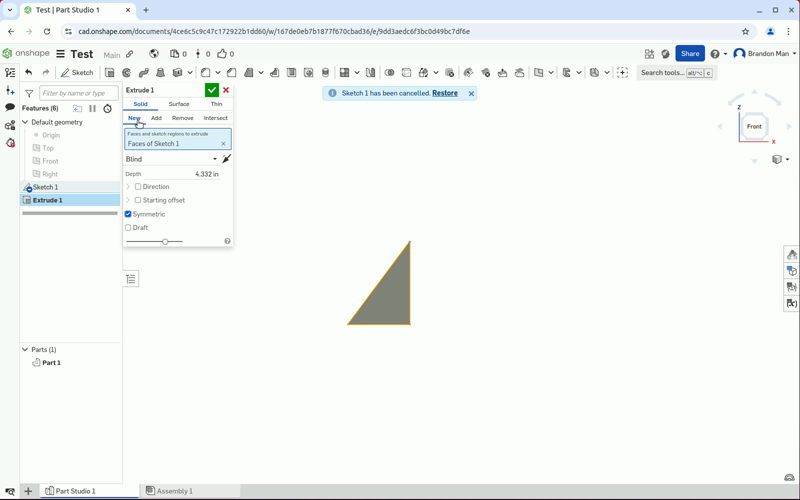
key(enter)
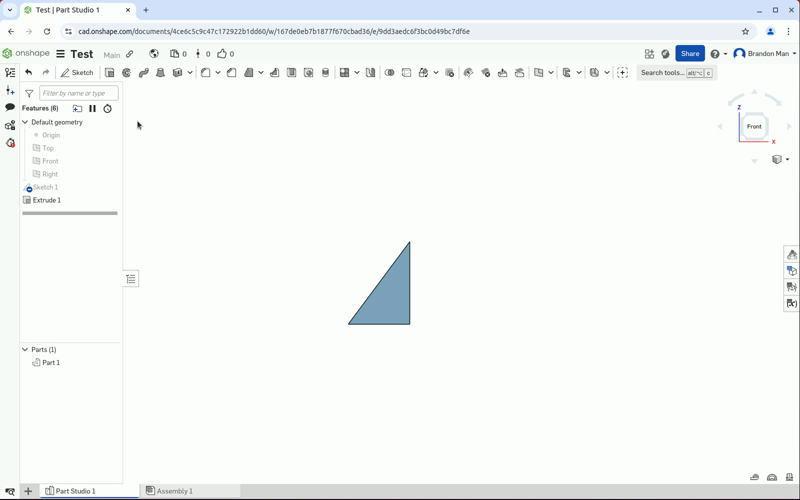
key(shift+h)
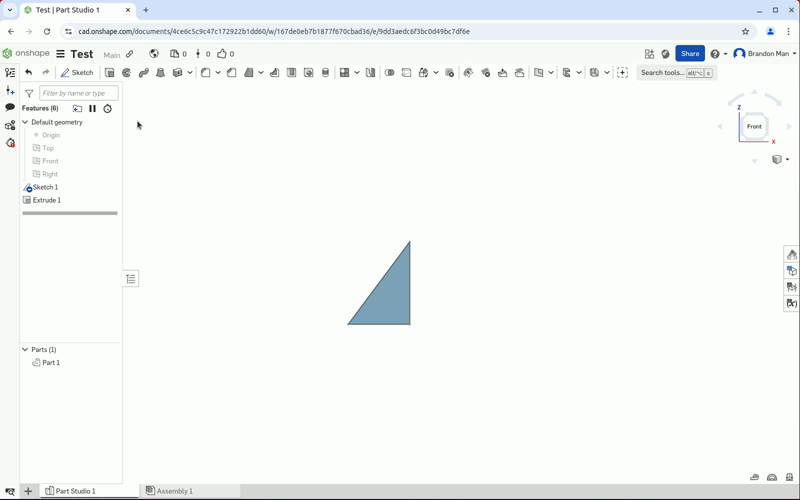
key(shift+h)
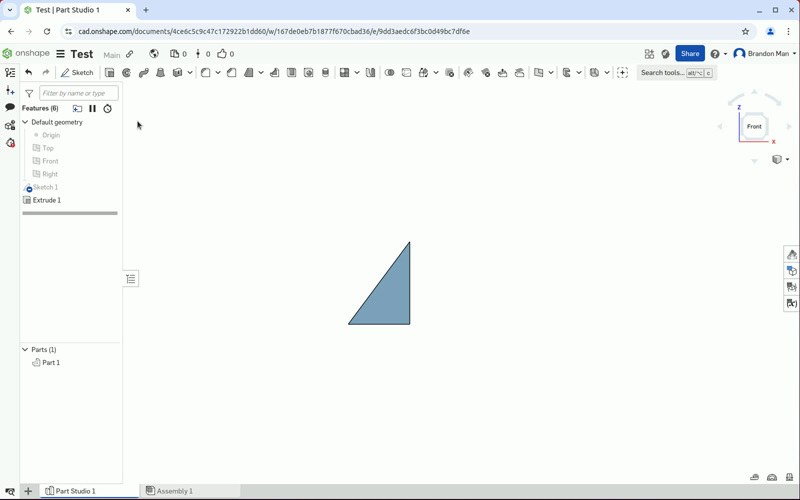
mouse_move(73, 189)
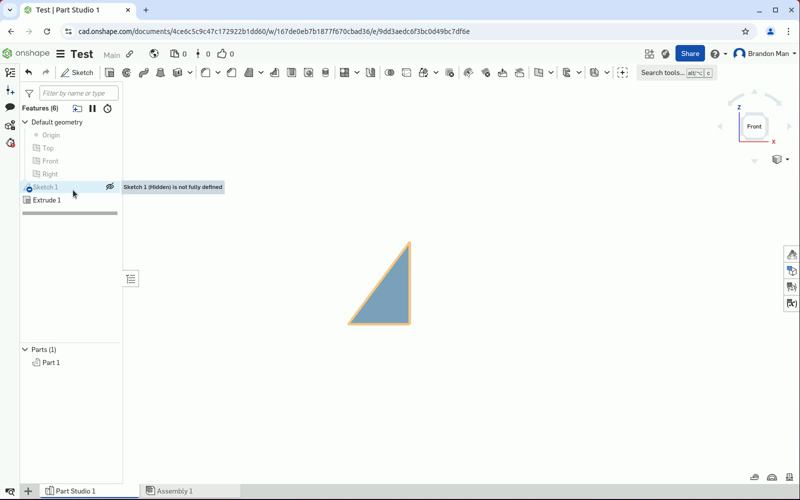
click(73, 189)
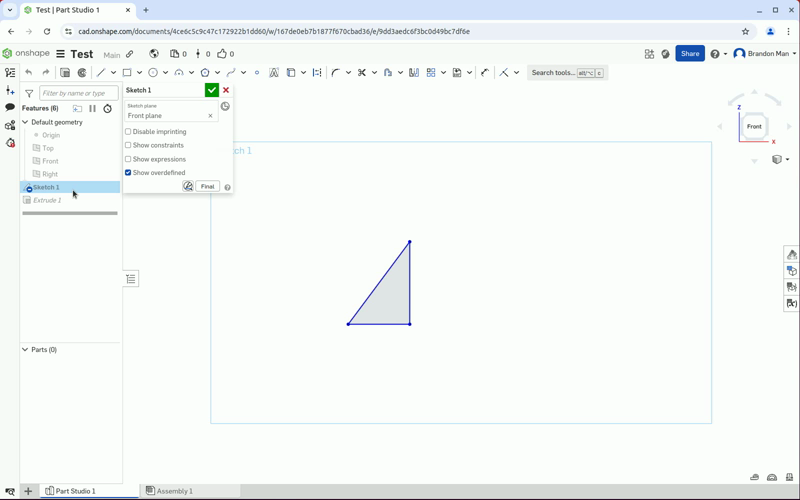
mouse_move(229, 92)
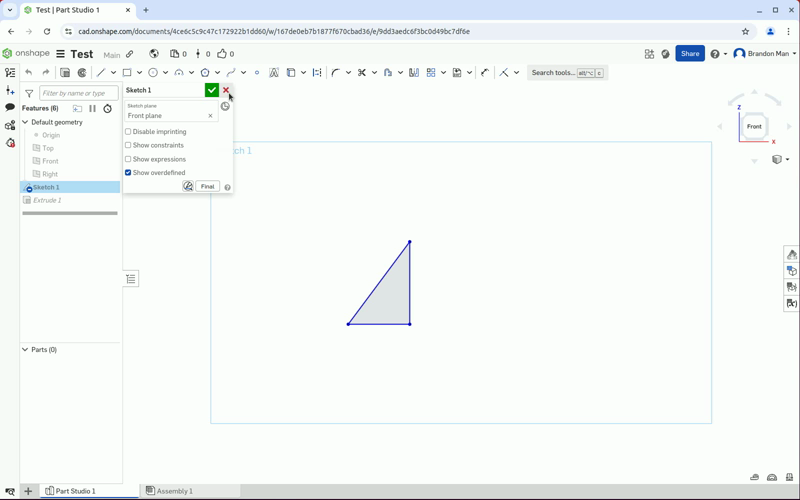
click(229, 92)
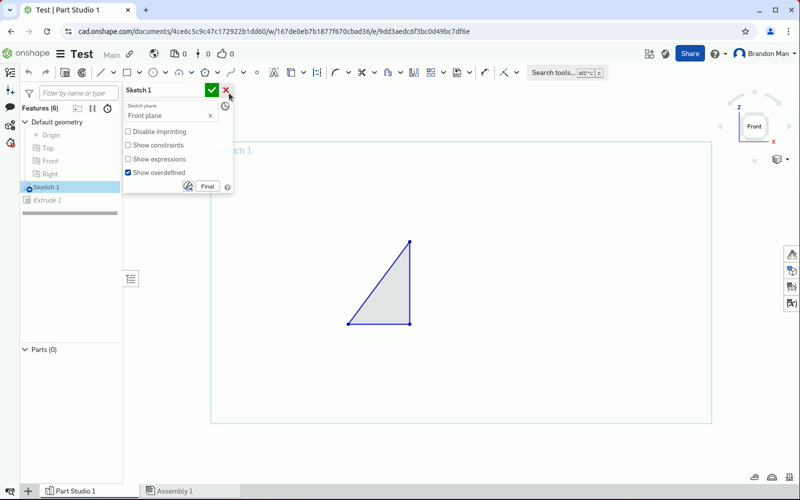
key(shift+s)
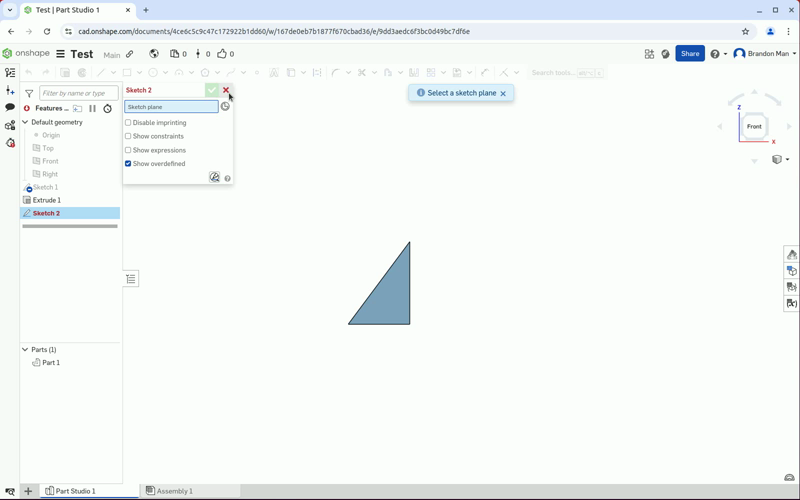
mouse_move(73, 163)
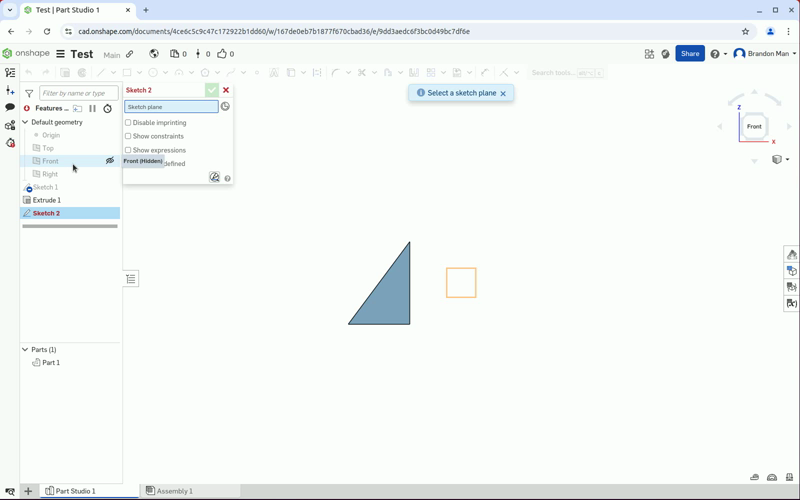
click(73, 163)
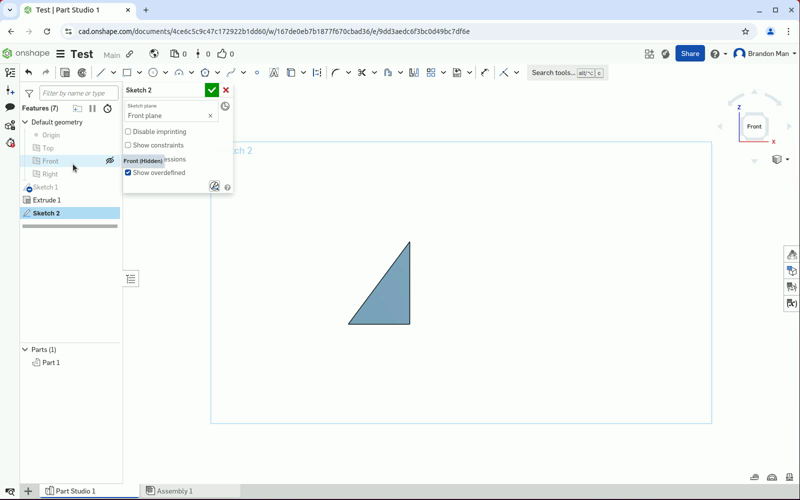
mouse_move(73, 352)
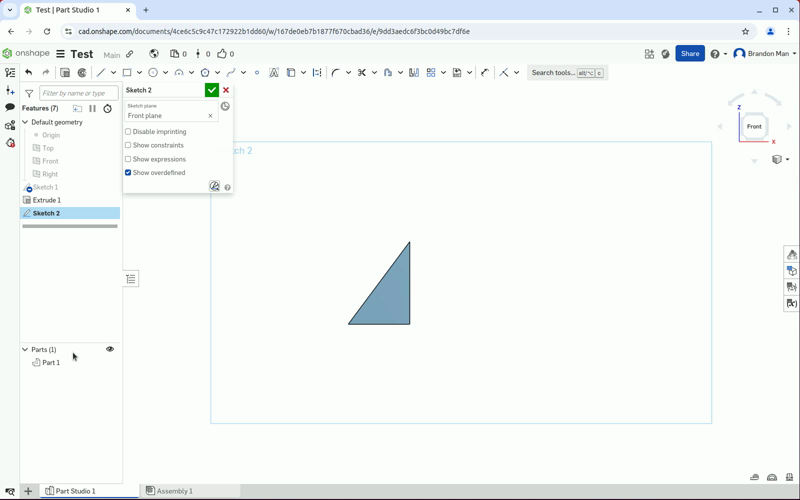
key(y)
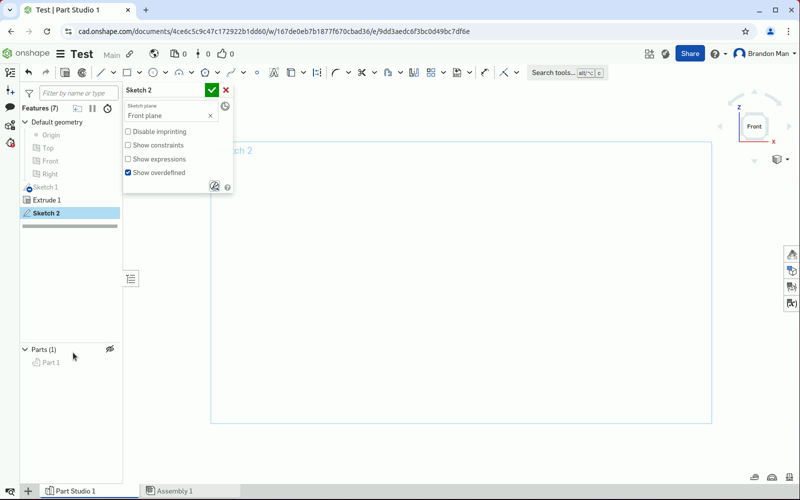
key(l)
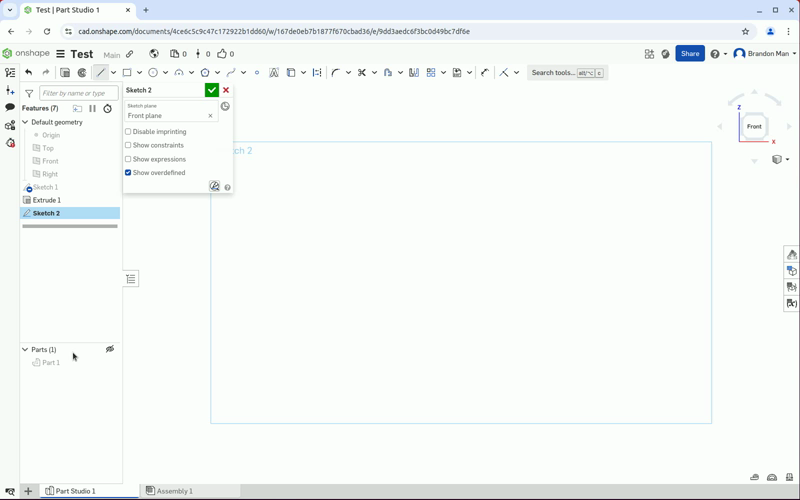
key_down(shift)
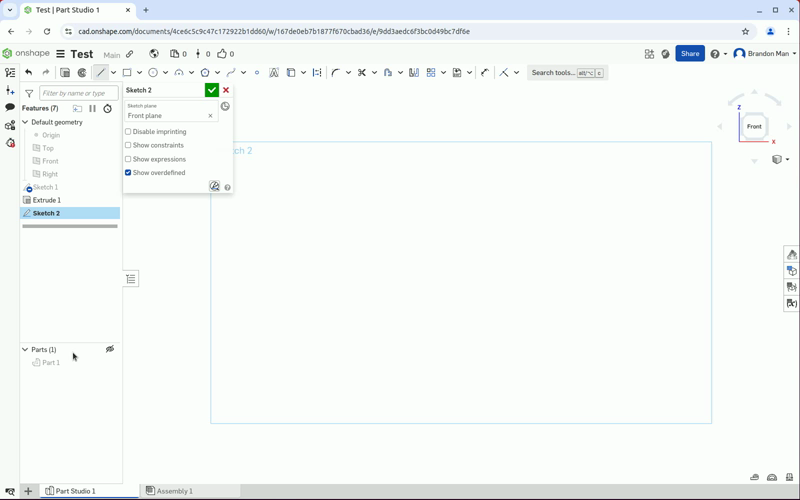
mouse_move(409, 324)
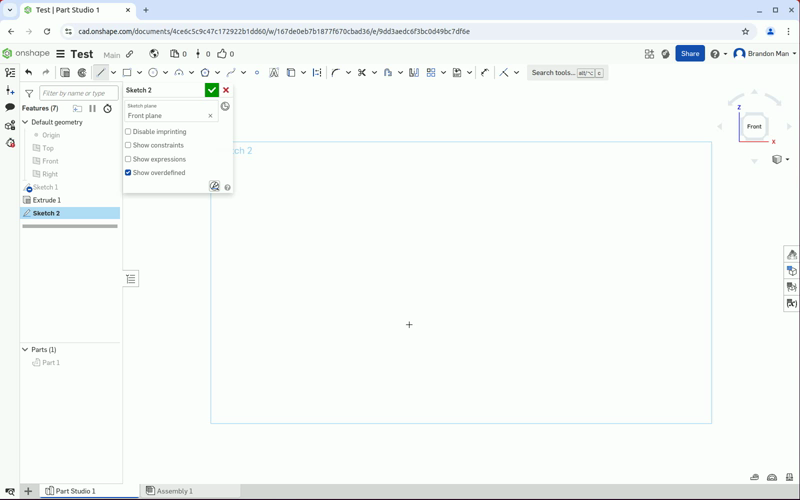
click(409, 324)
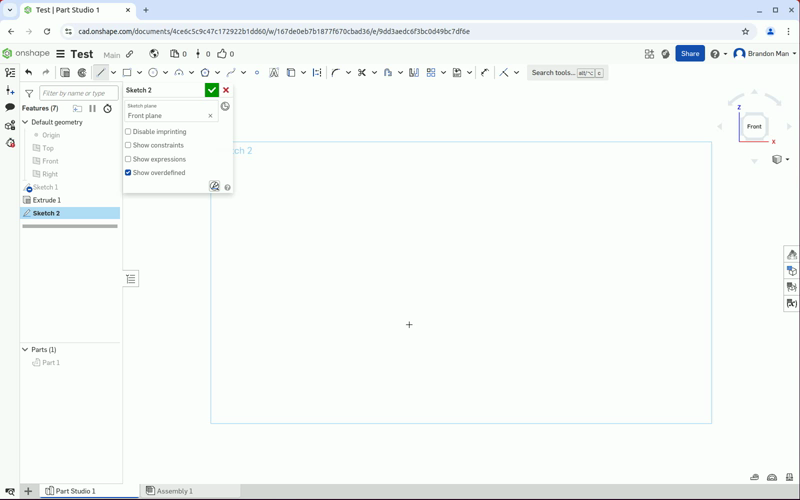
key_up(shift)
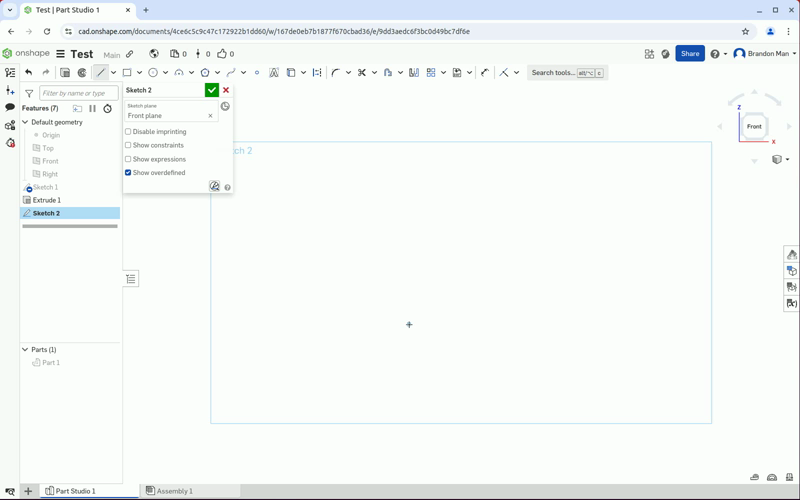
key_down(shift)
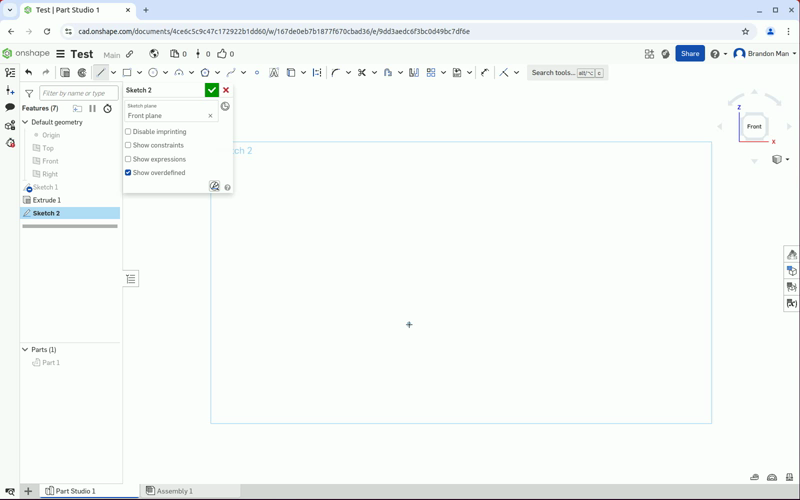
mouse_move(511, 324)
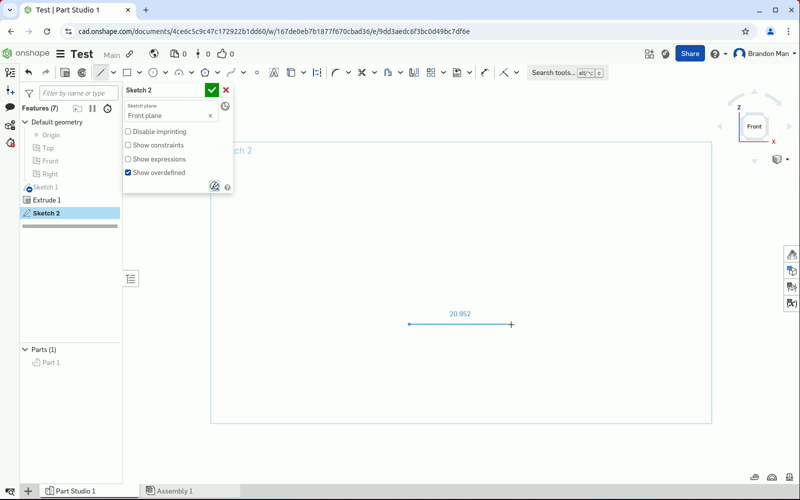
click(511, 324)
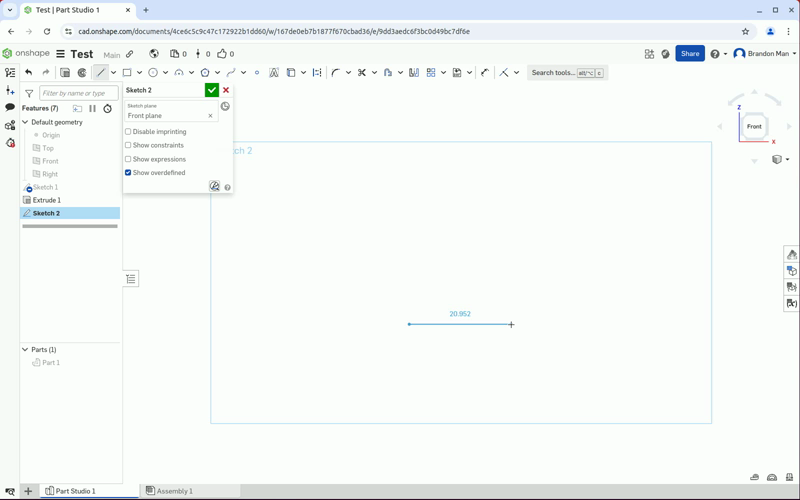
key_up(shift)
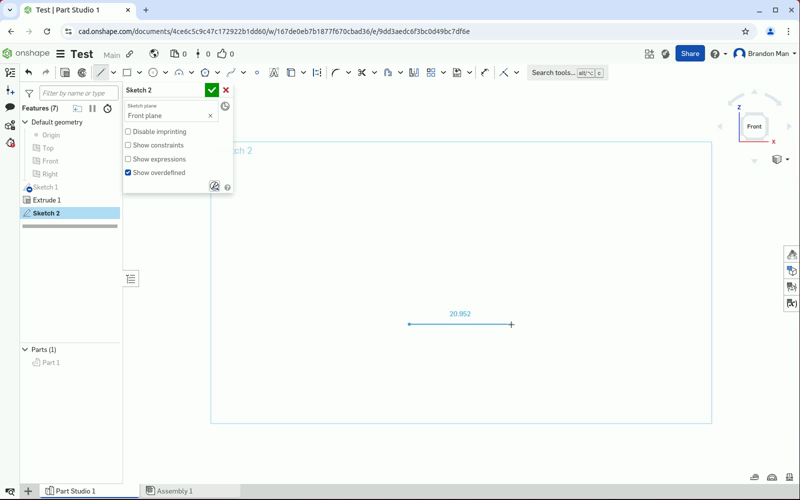
key_down(shift)
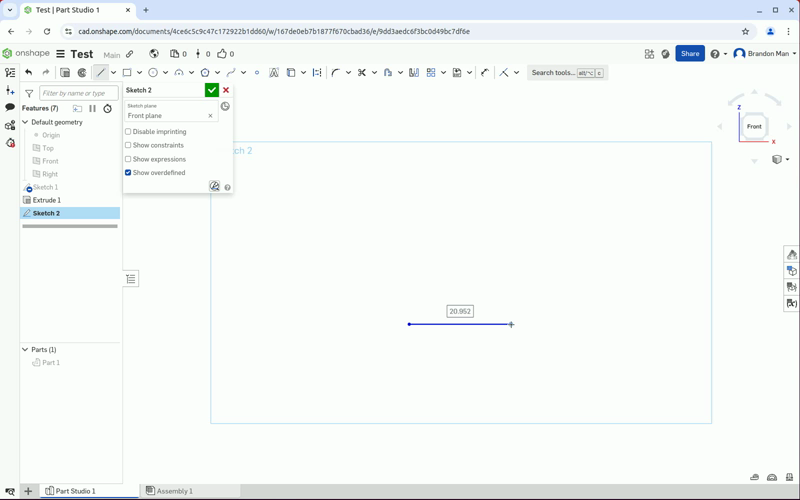
mouse_move(511, 242)
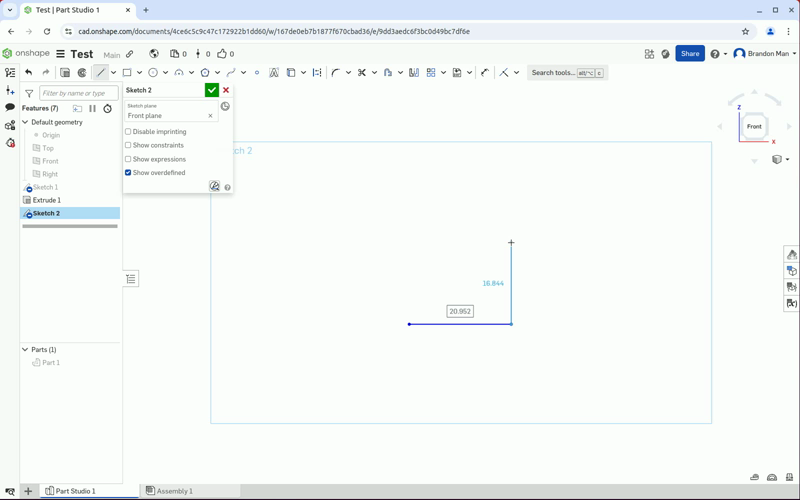
click(511, 242)
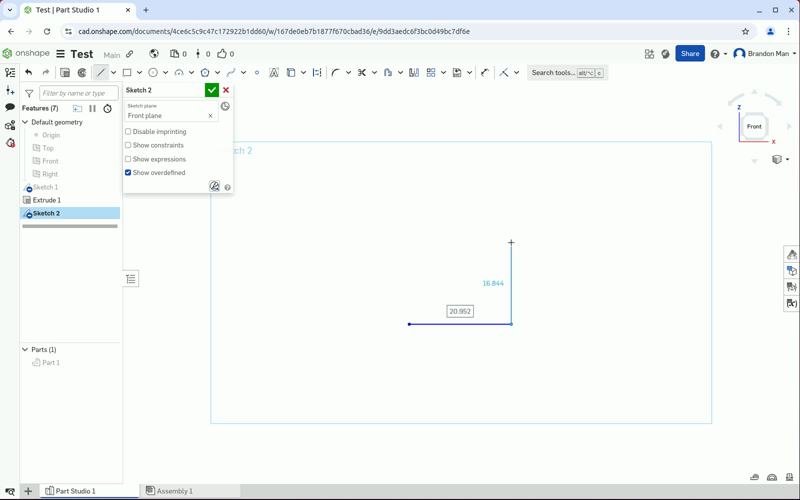
key_up(shift)
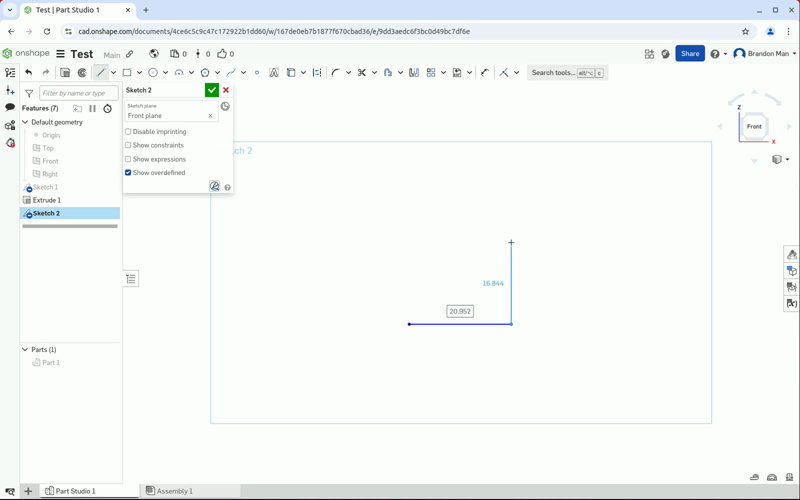
key_down(shift)
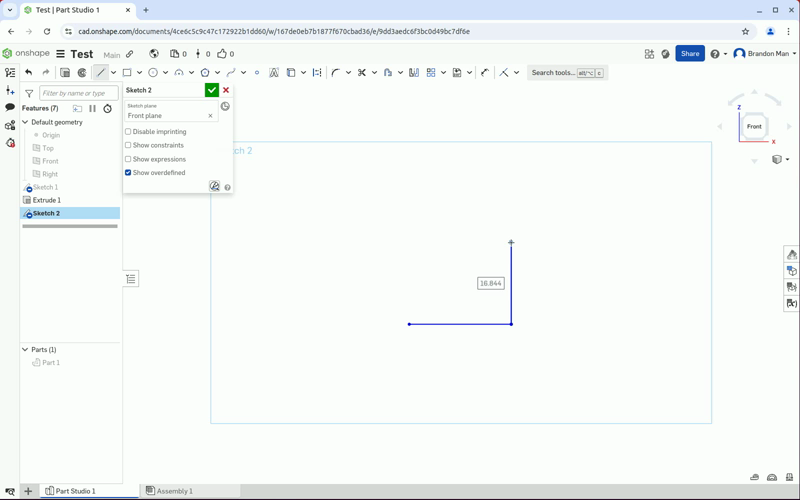
mouse_move(409, 242)
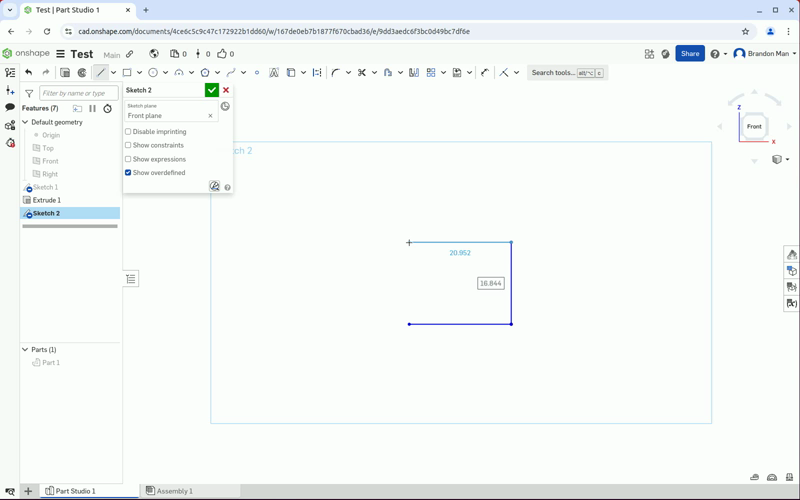
click(409, 242)
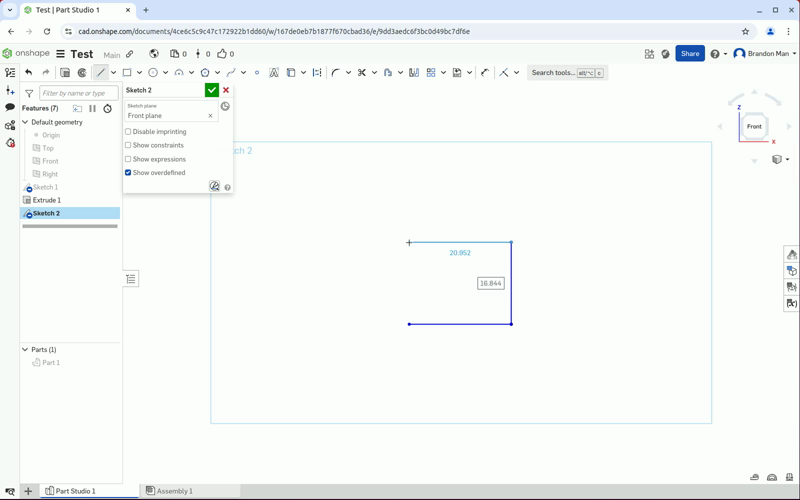
key_up(shift)
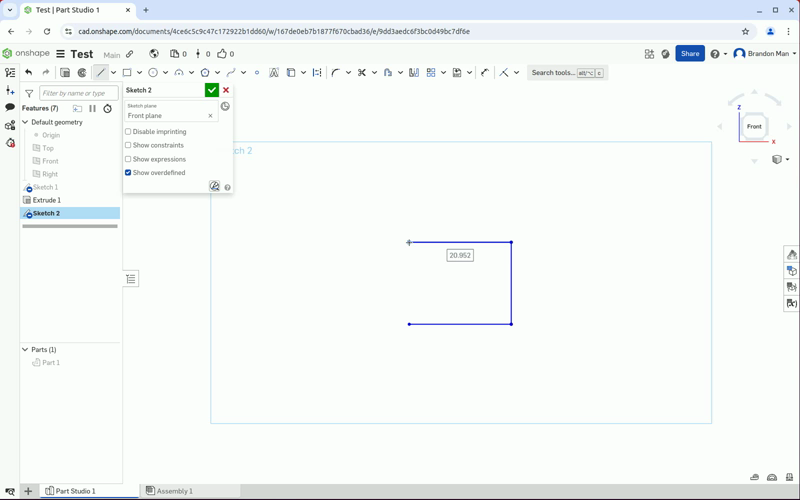
key_down(shift)
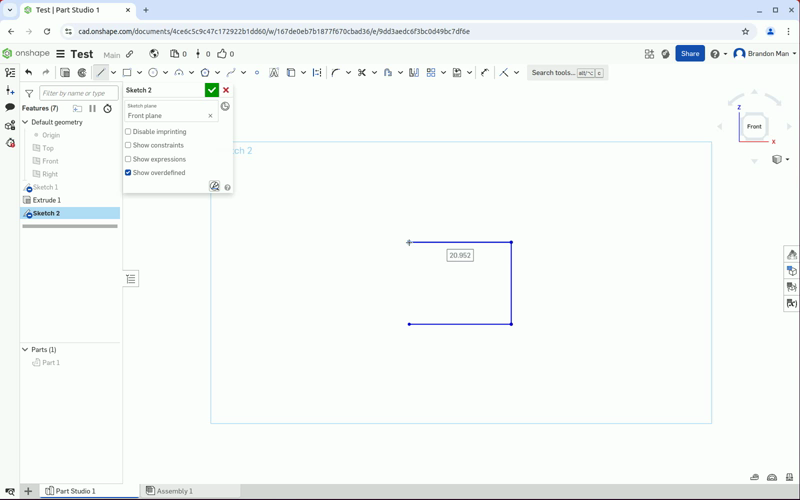
mouse_move(409, 324)
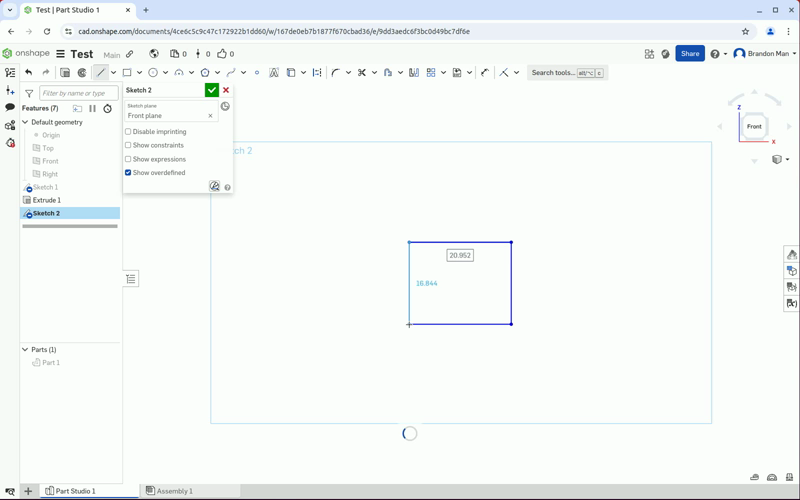
key_up(shift)
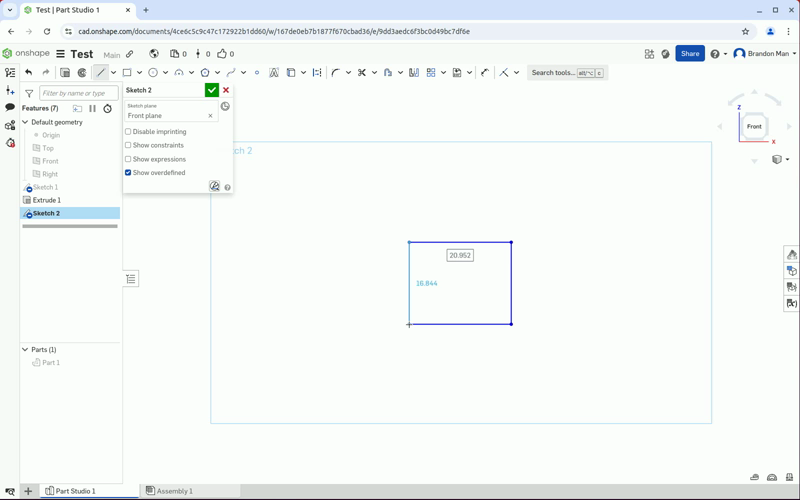
click(409, 324)
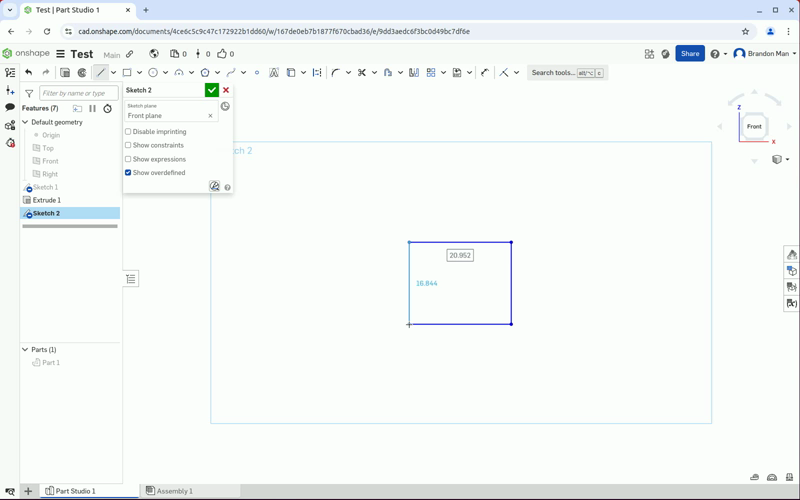
key(esc)
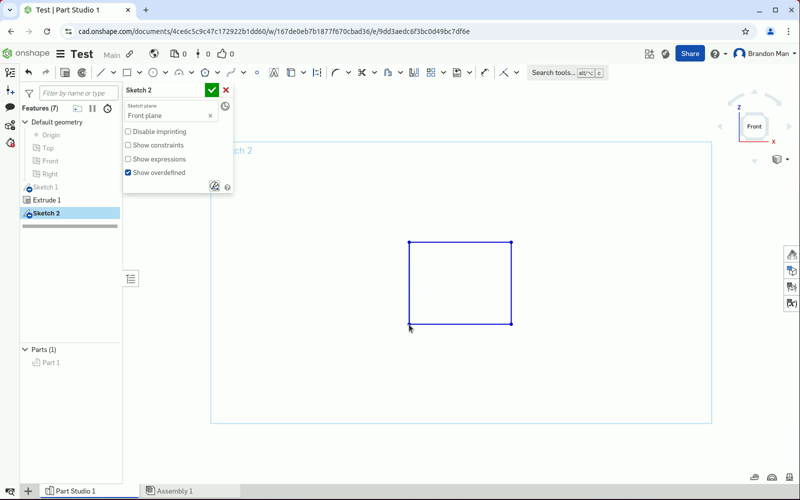
mouse_move(432, 299)
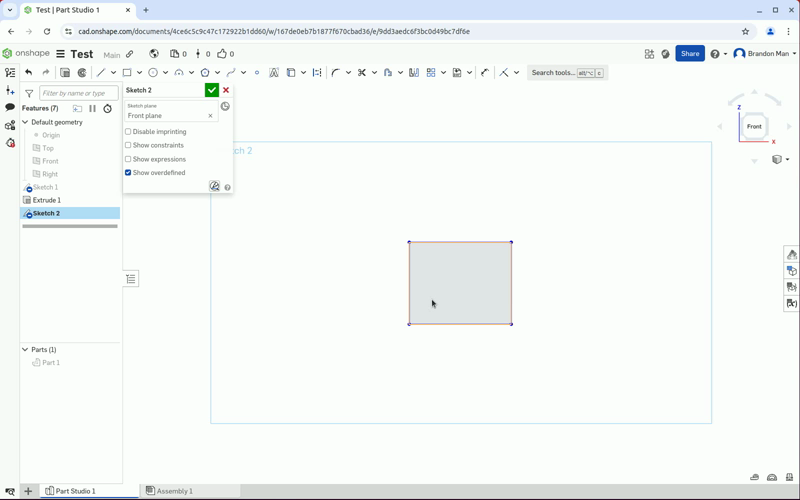
click(432, 299)
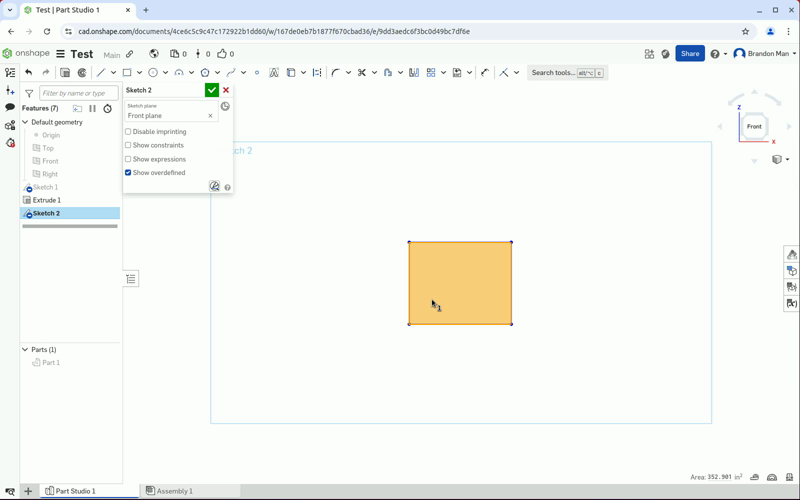
mouse_move(73, 352)
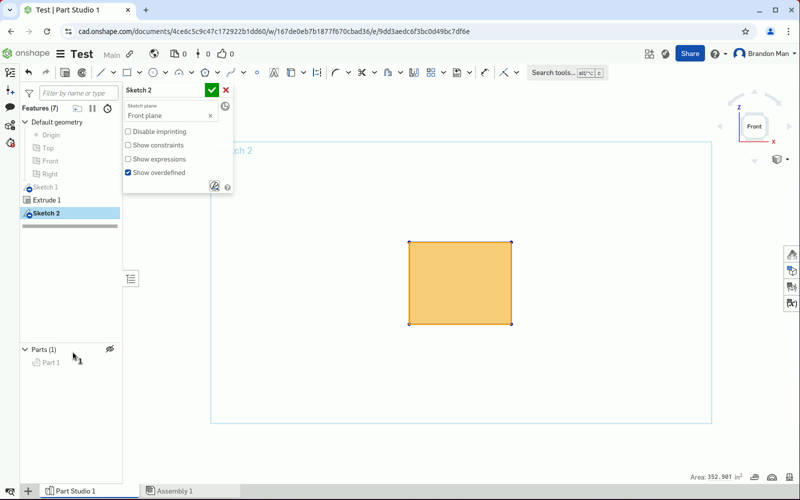
key(shift+y)
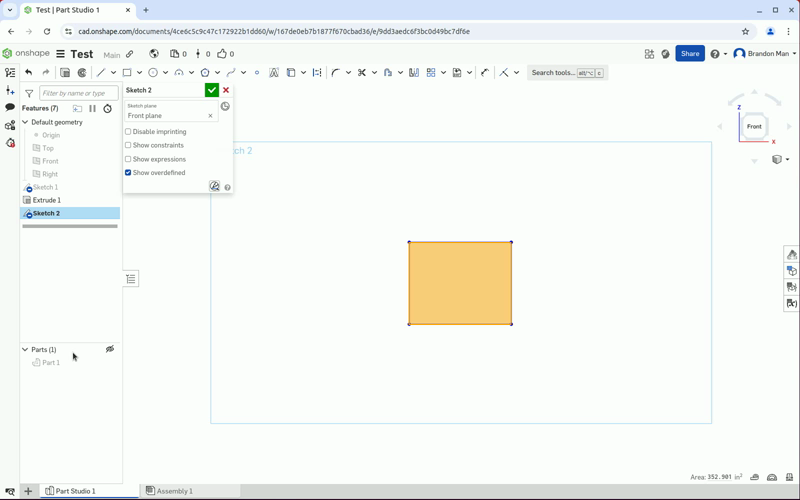
key(shift+e)
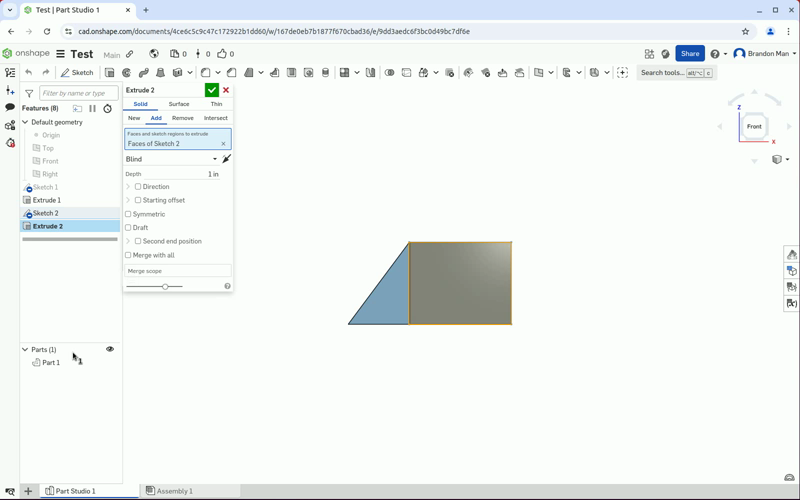
mouse_move(143, 106)
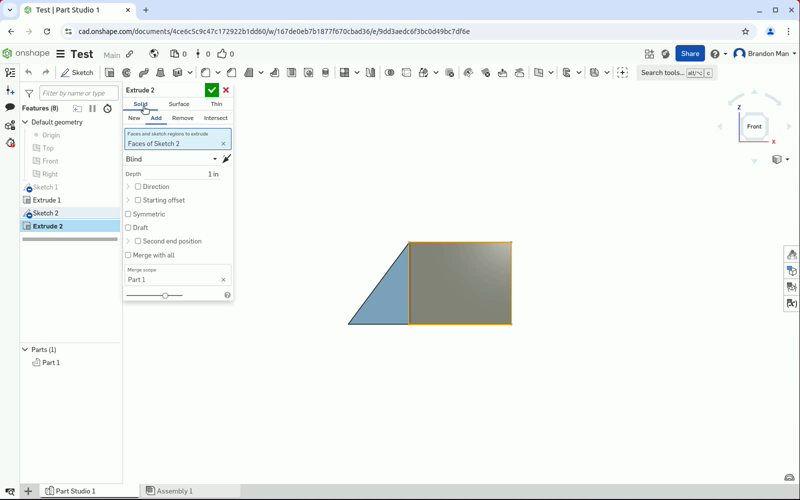
click(143, 106)
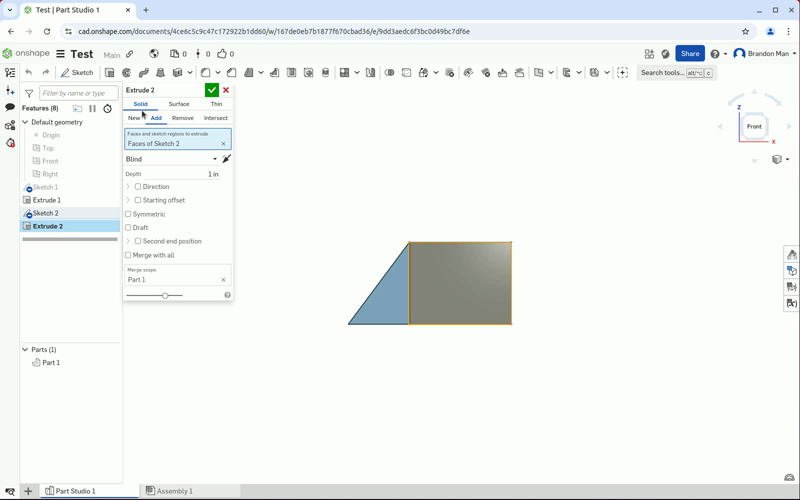
mouse_move(137, 120)
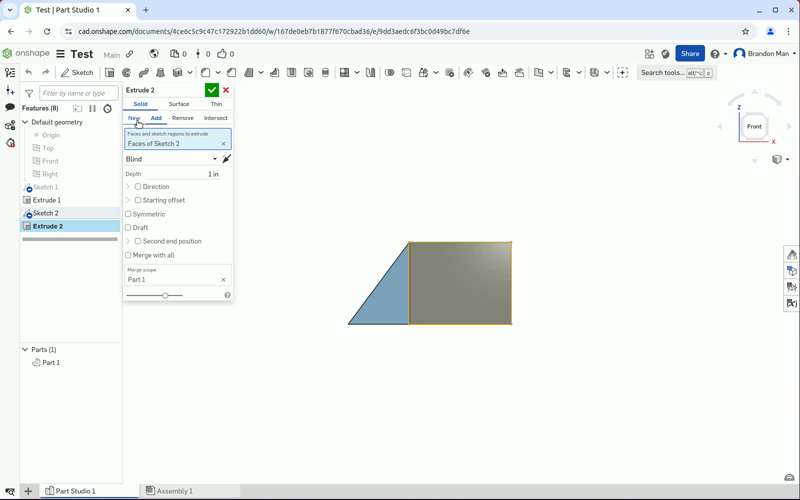
click(137, 120)
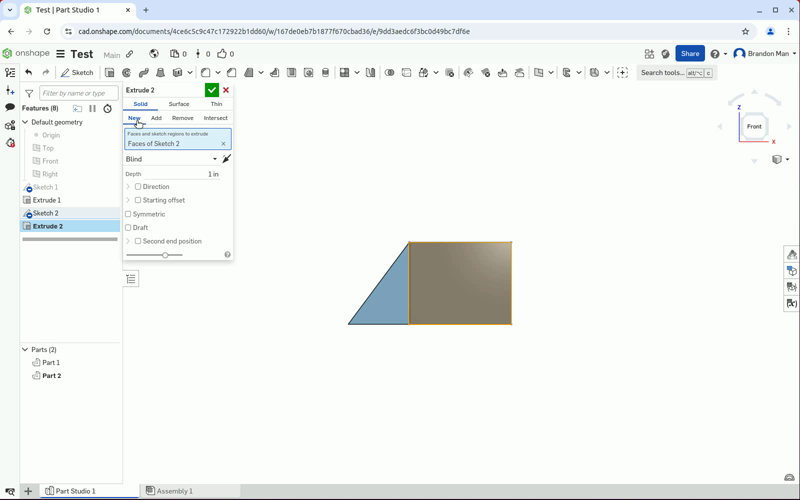
key(tab, 4)
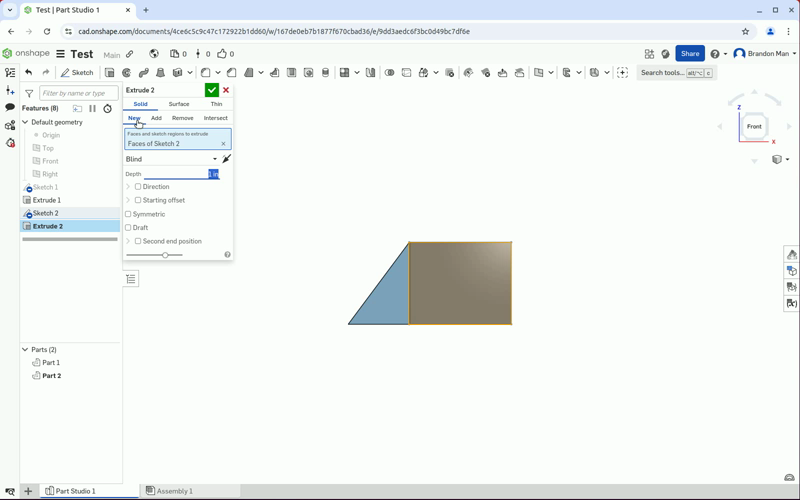
text(4.332)
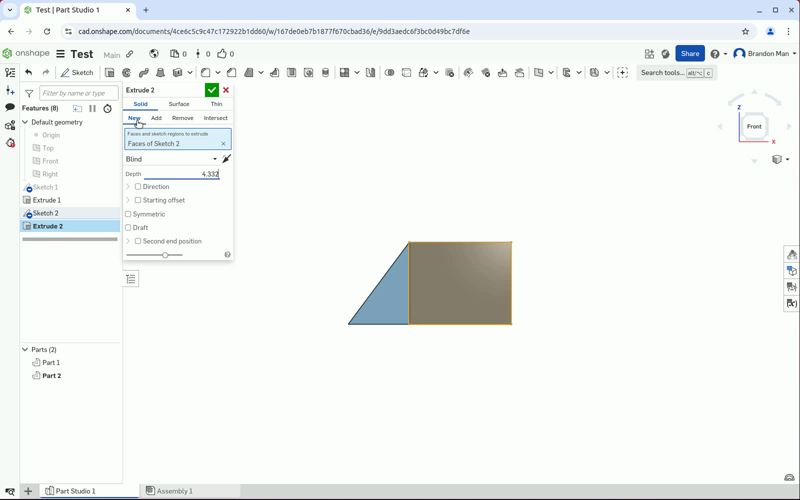
key(tab, 3)
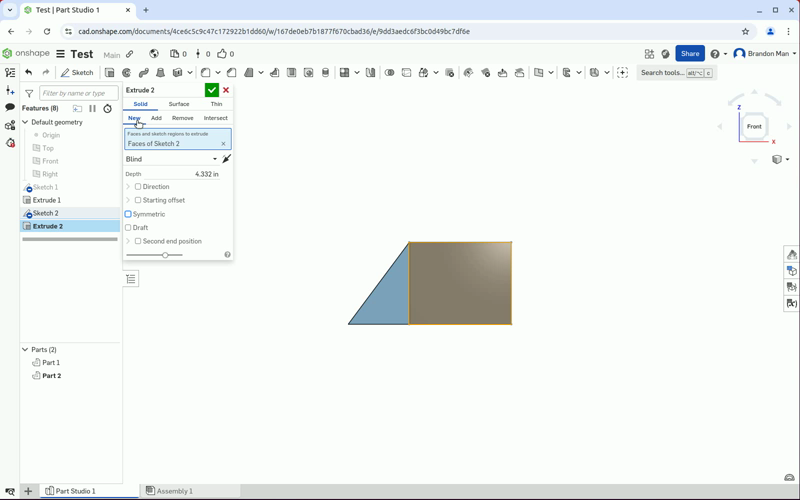
key(space)
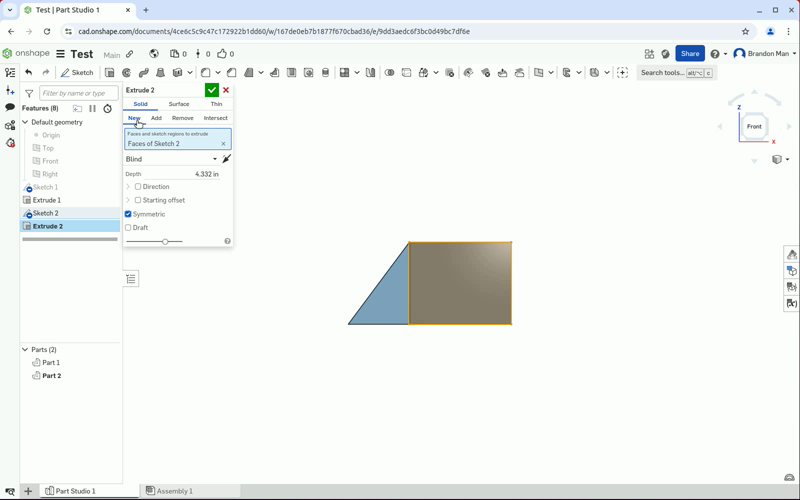
key(enter)
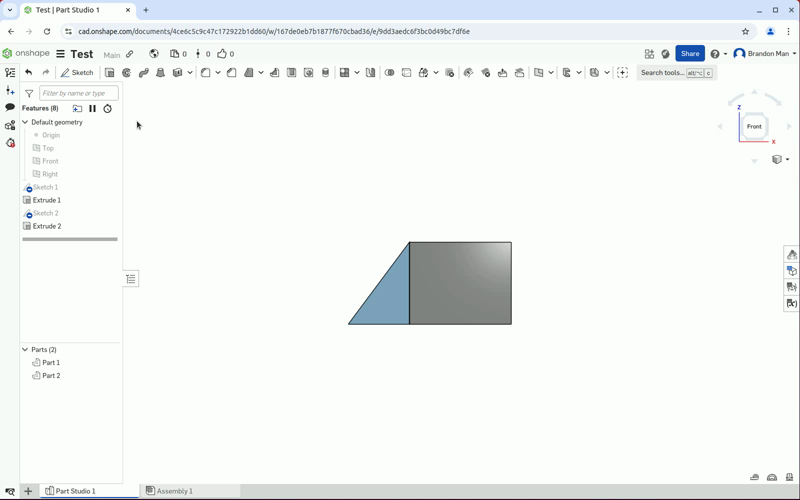
key(shift+h)
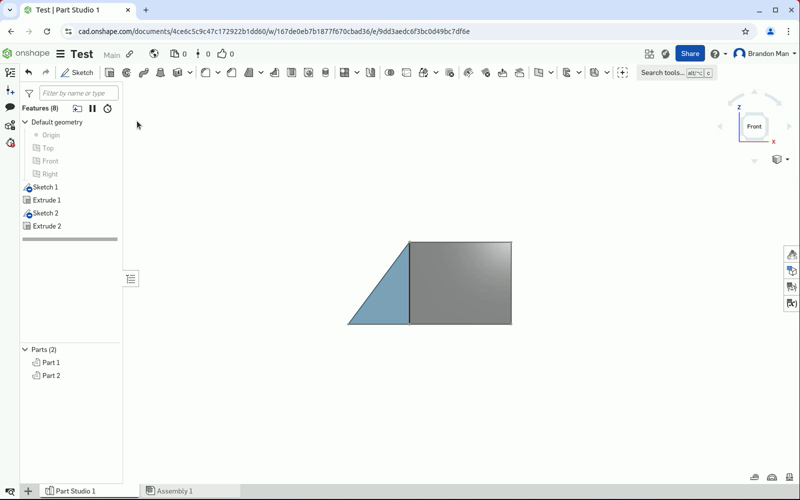
key(shift+h)
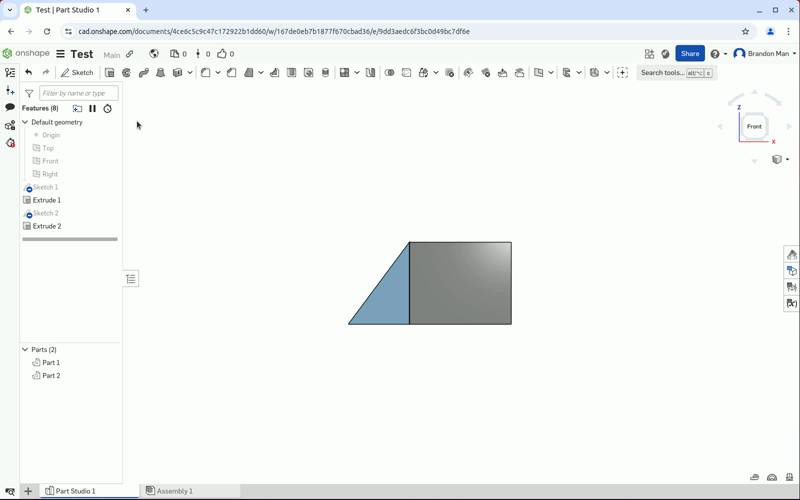
mouse_move(73, 189)
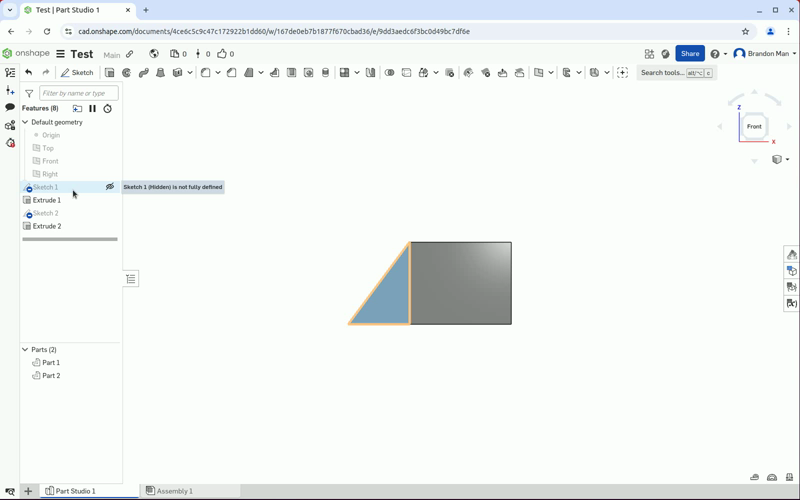
click(73, 189)
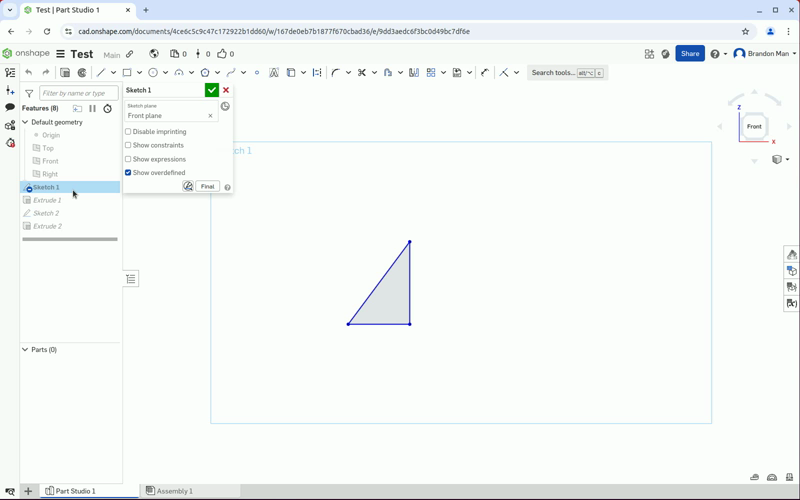
mouse_move(229, 92)
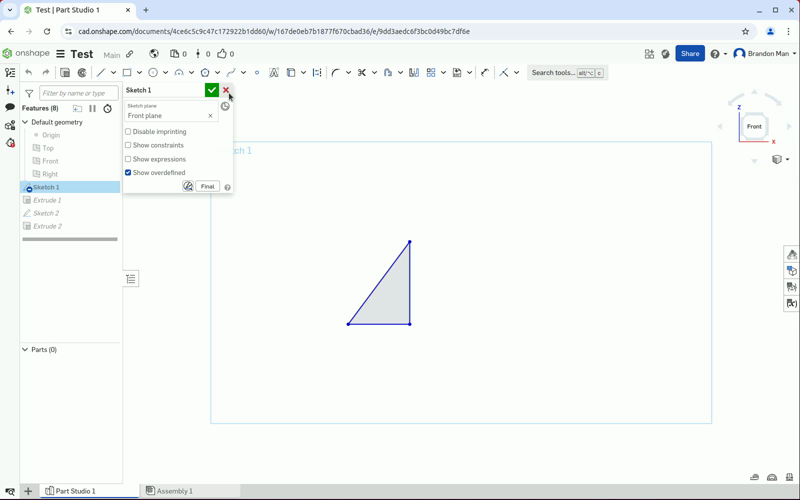
click(229, 92)
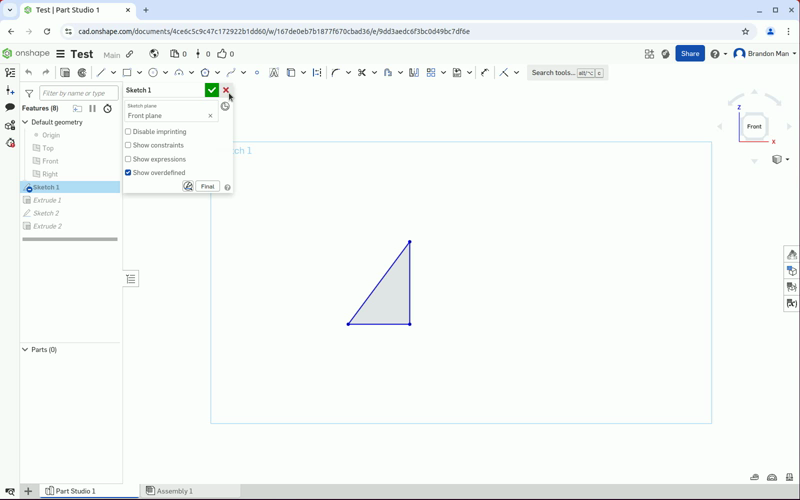
key(shift+s)
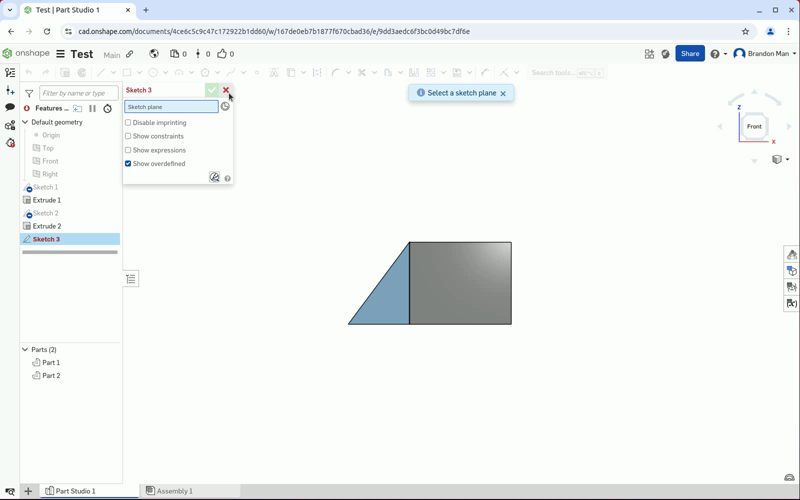
mouse_move(73, 163)
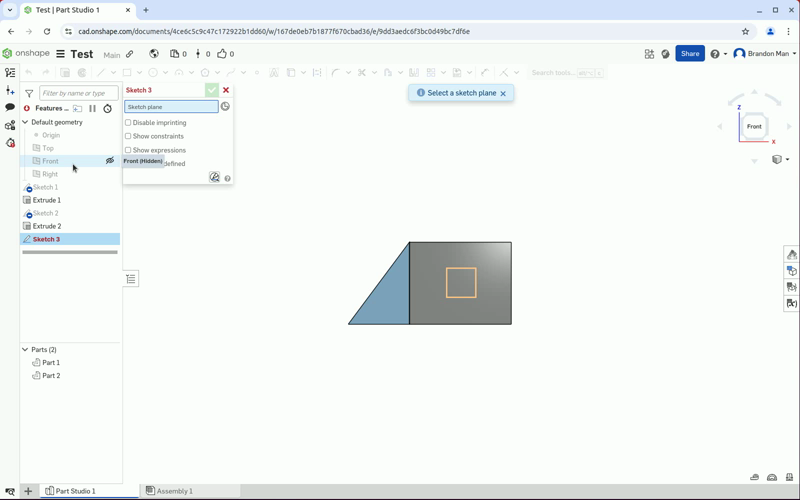
click(73, 163)
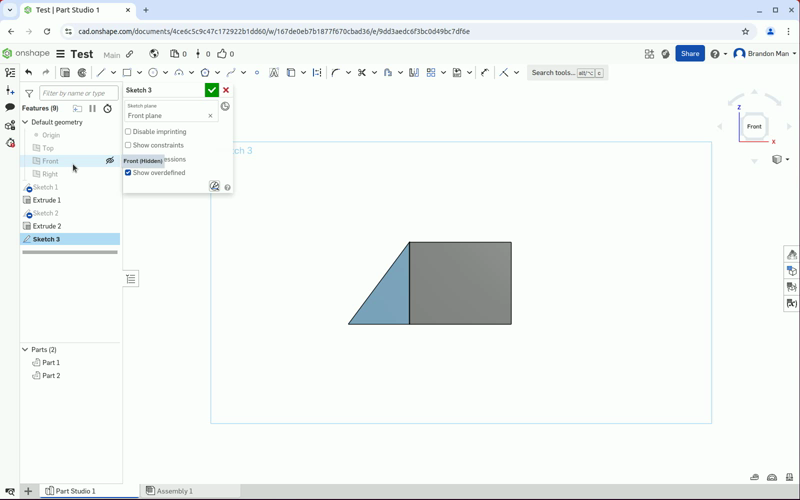
mouse_move(73, 352)
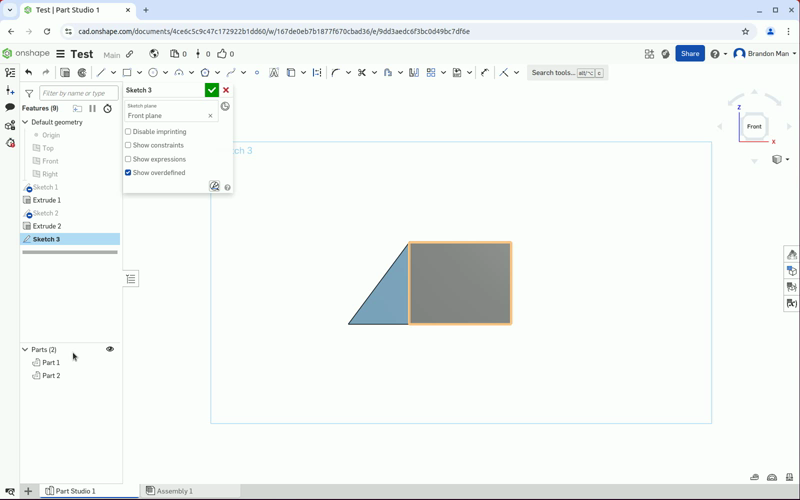
key(y)
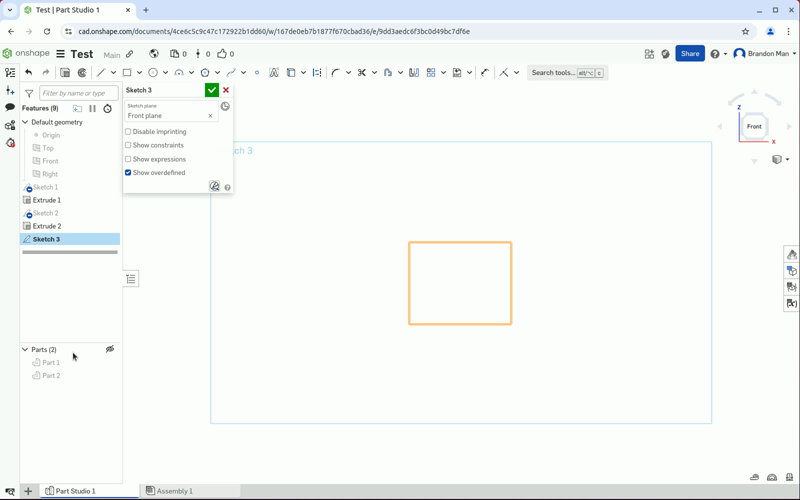
key(l)
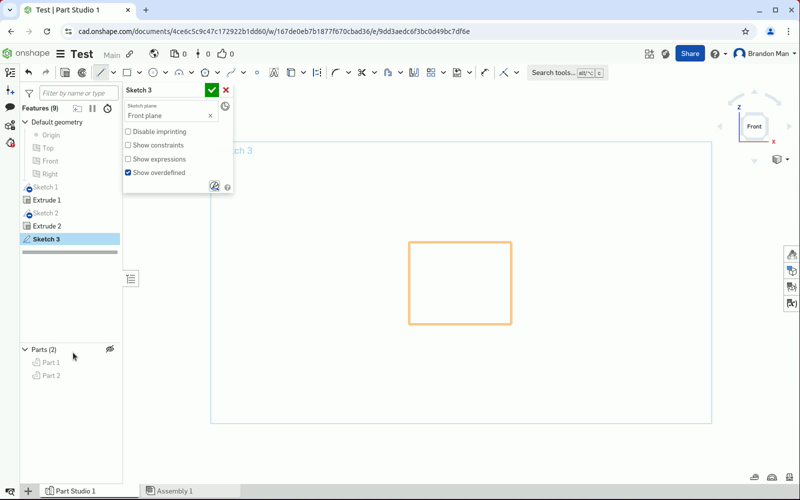
key_down(shift)
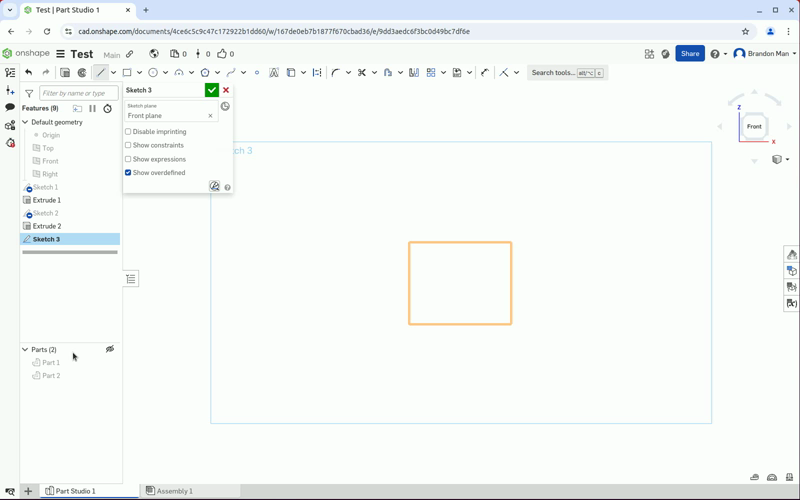
mouse_move(512, 324)
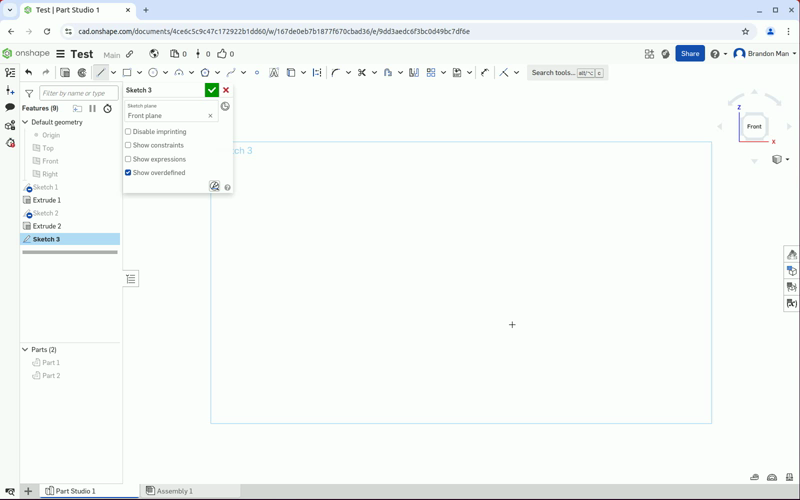
click(512, 324)
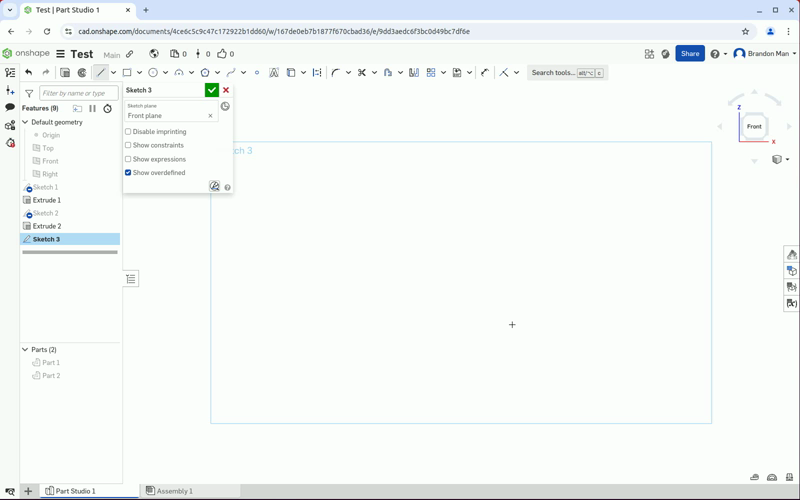
key_up(shift)
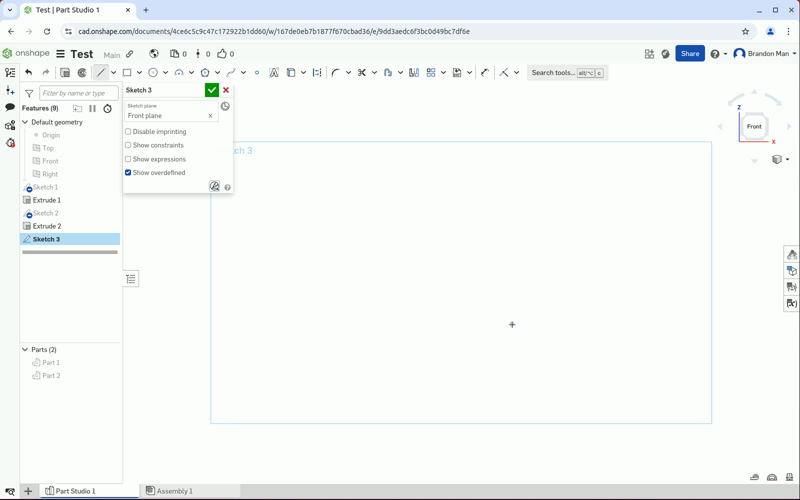
key_down(shift)
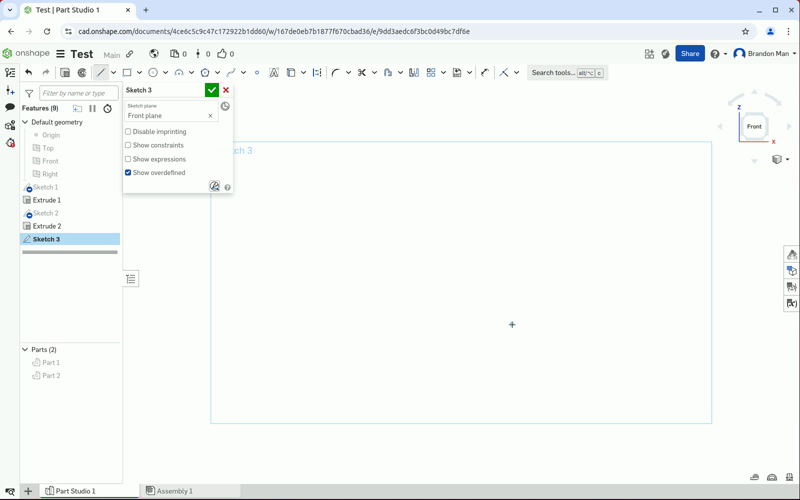
mouse_move(573, 241)
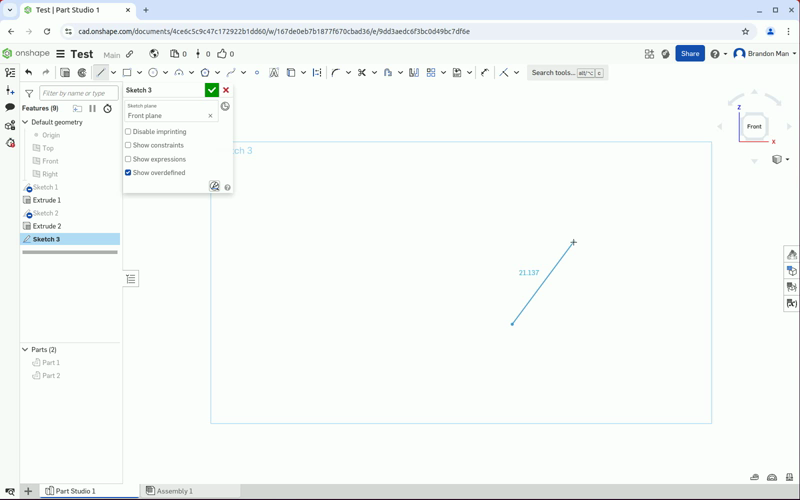
click(573, 241)
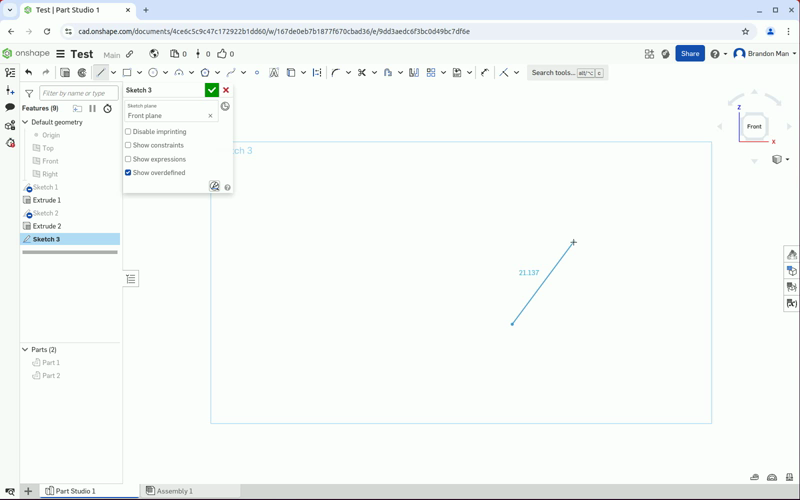
key_up(shift)
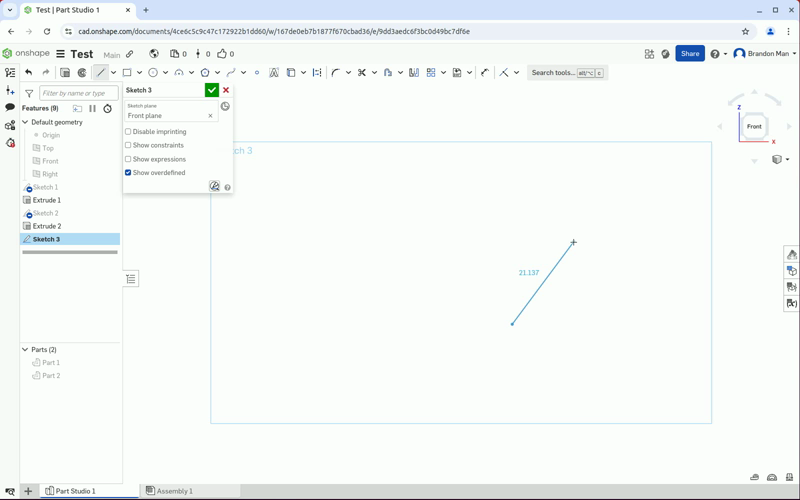
key_down(shift)
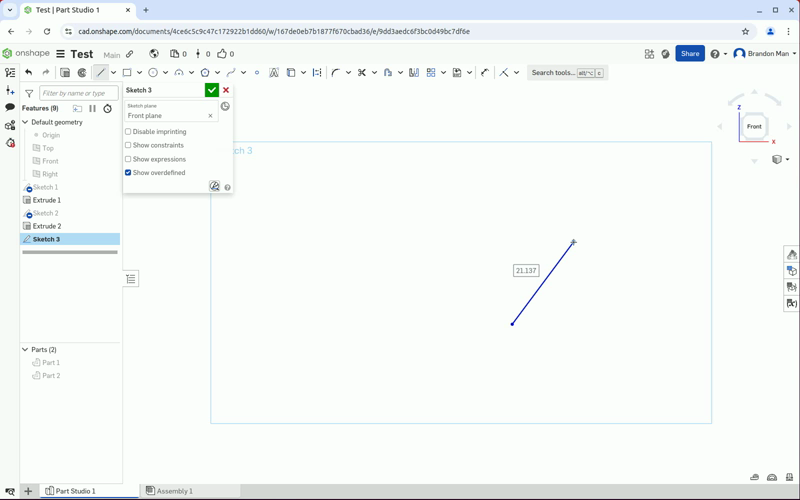
mouse_move(512, 241)
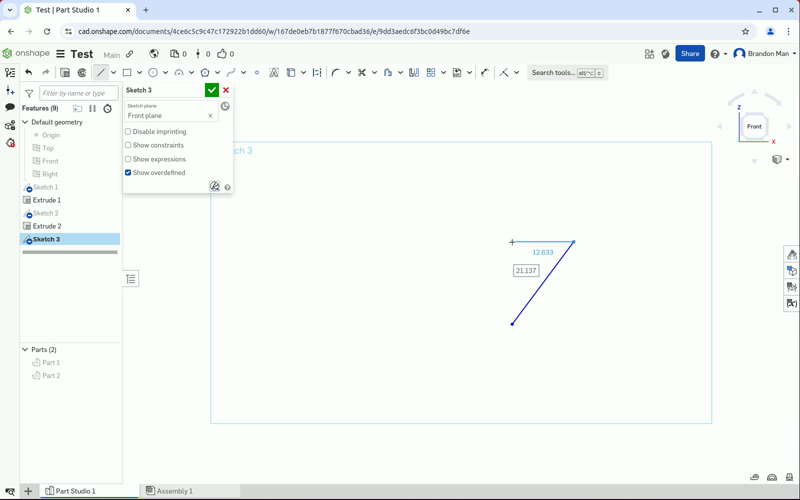
click(512, 241)
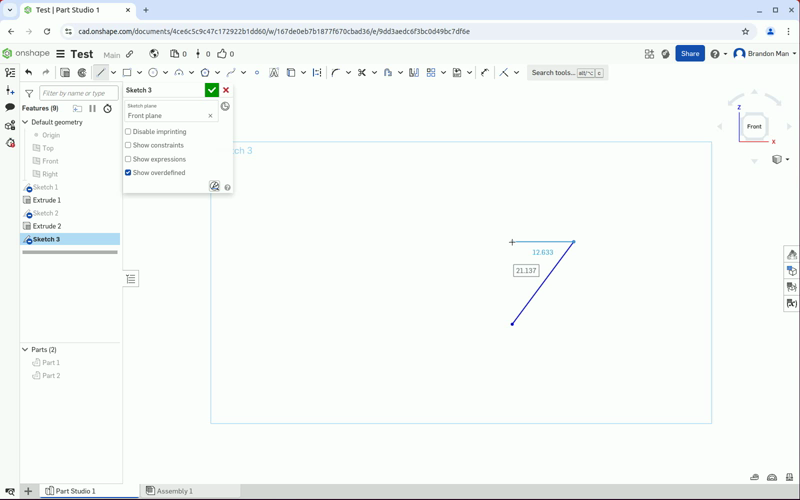
key_up(shift)
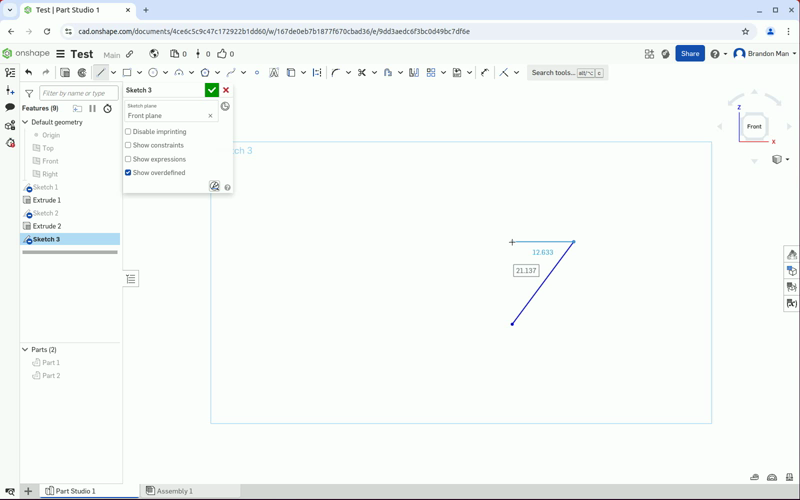
key_down(shift)
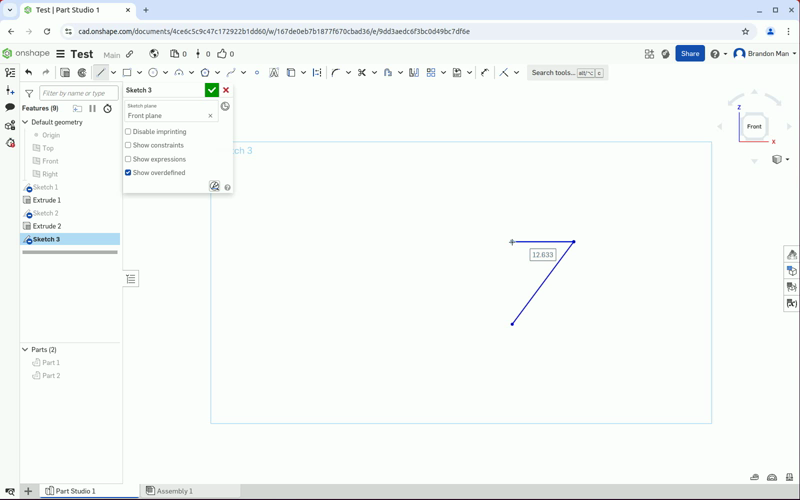
mouse_move(512, 324)
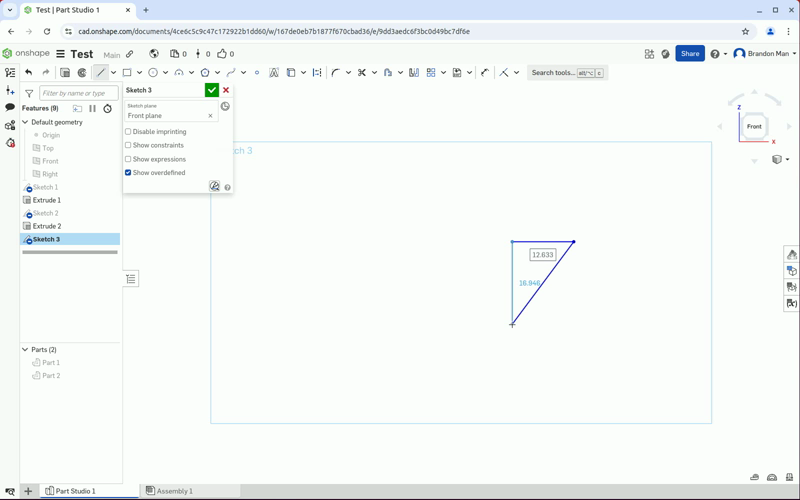
key_up(shift)
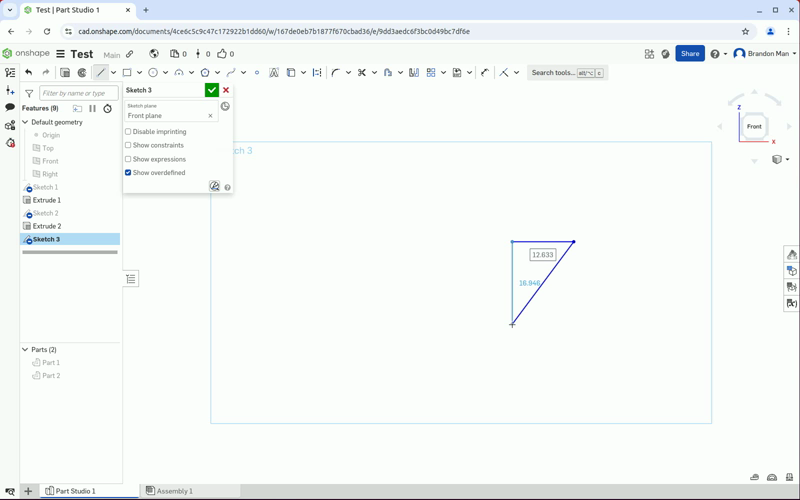
click(512, 324)
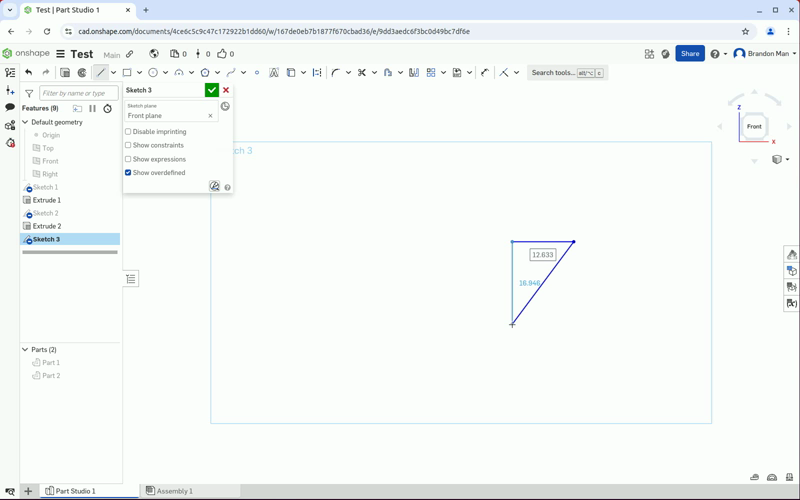
key(esc)
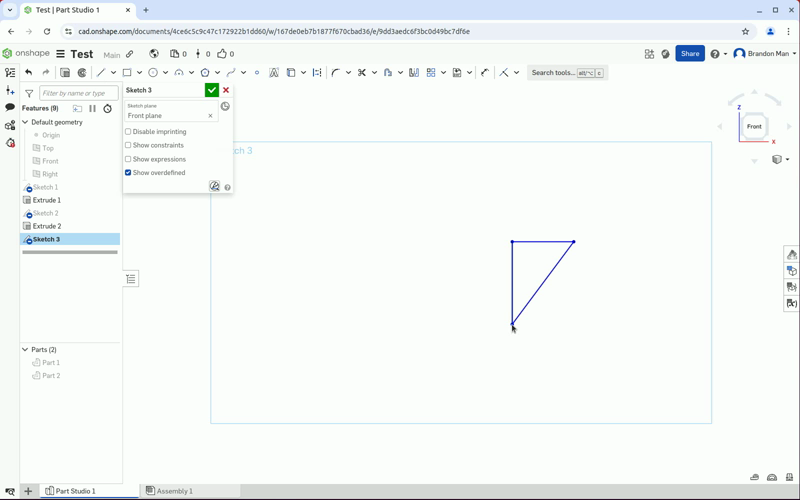
mouse_move(539, 247)
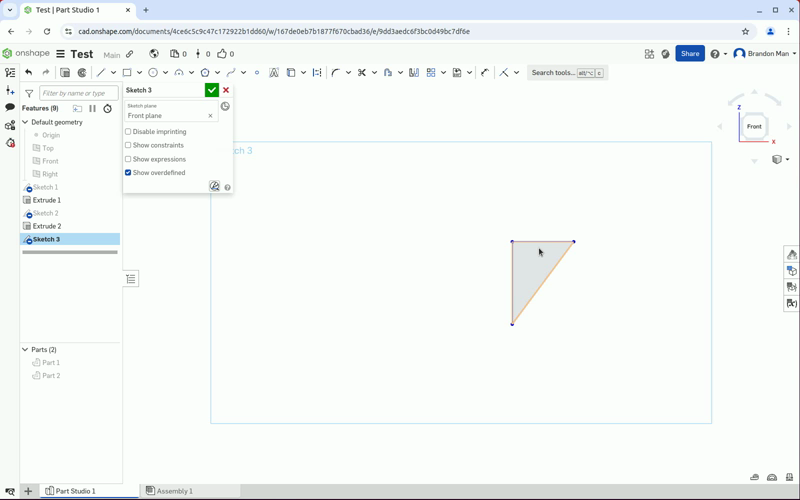
click(539, 247)
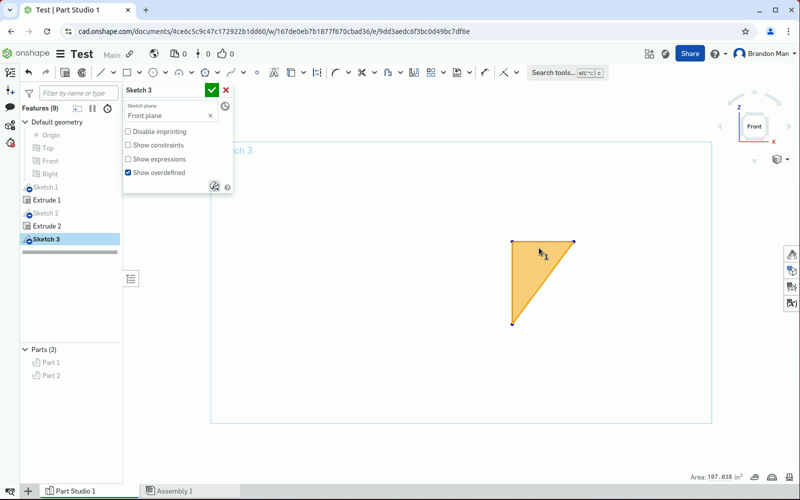
mouse_move(73, 352)
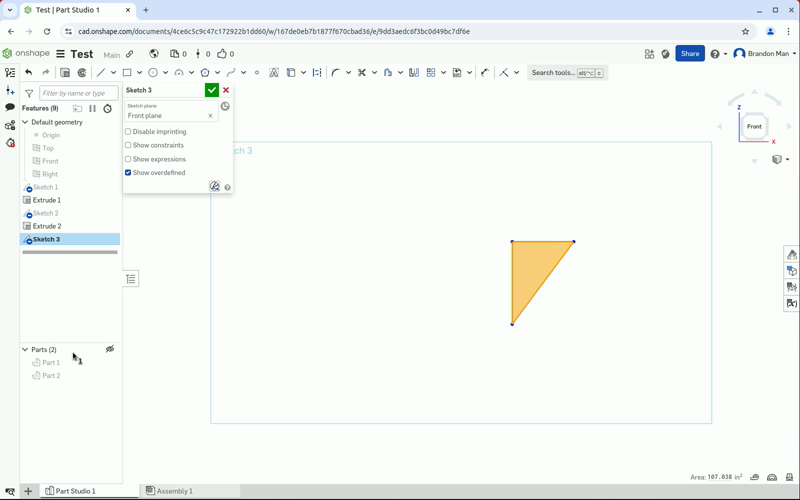
key(shift+y)
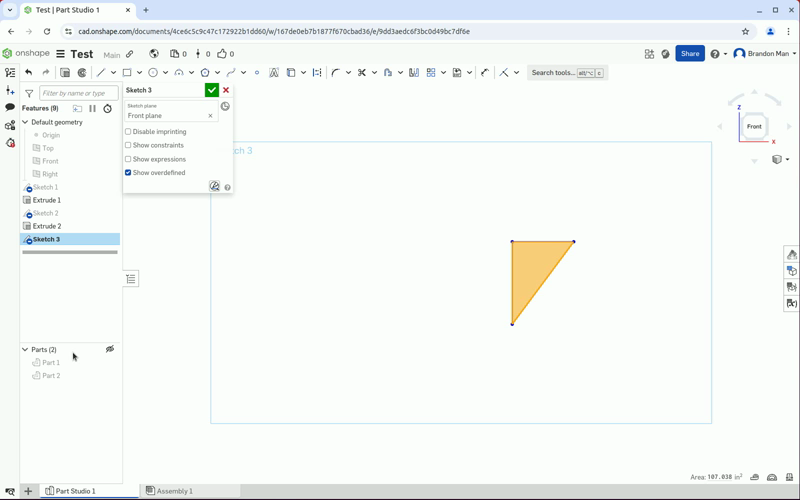
key(shift+e)
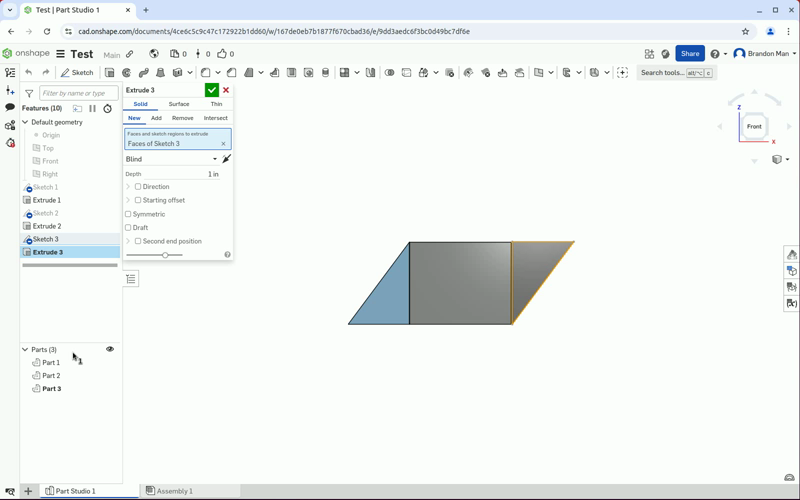
mouse_move(143, 106)
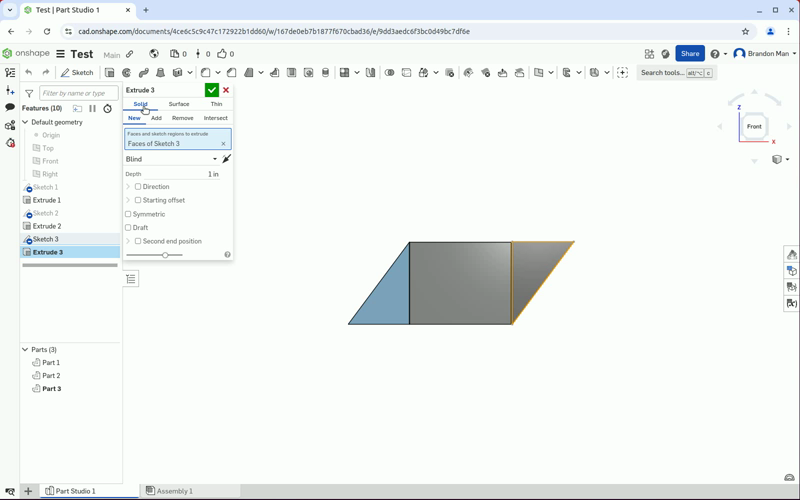
click(143, 106)
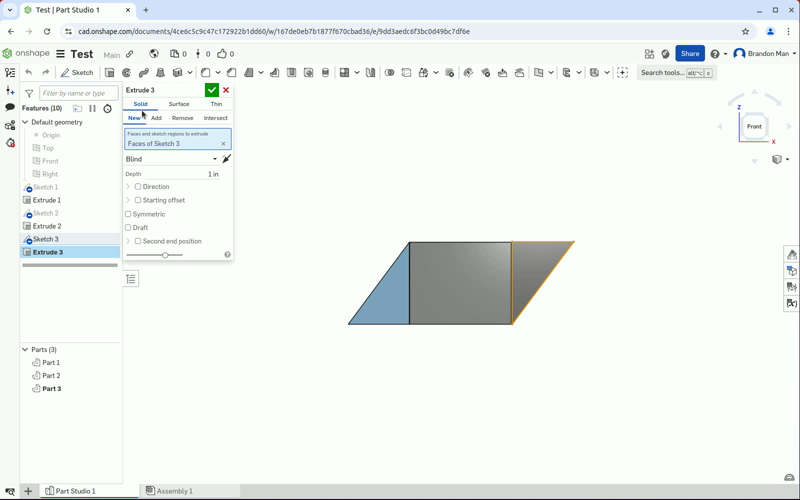
mouse_move(137, 120)
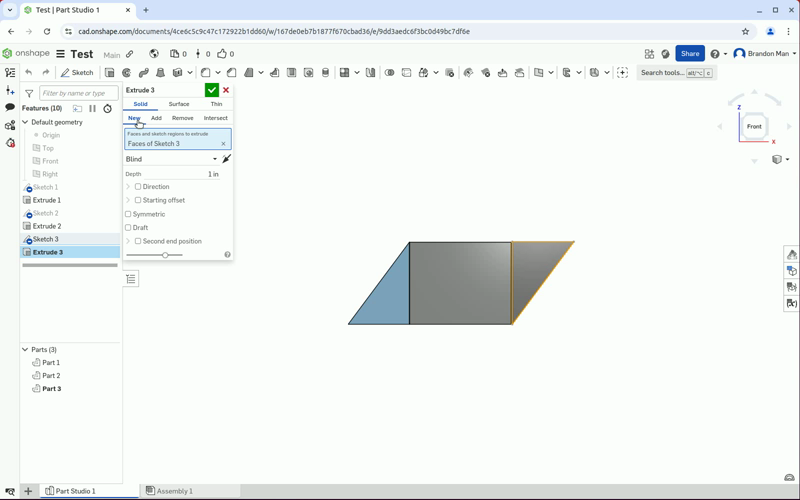
click(137, 120)
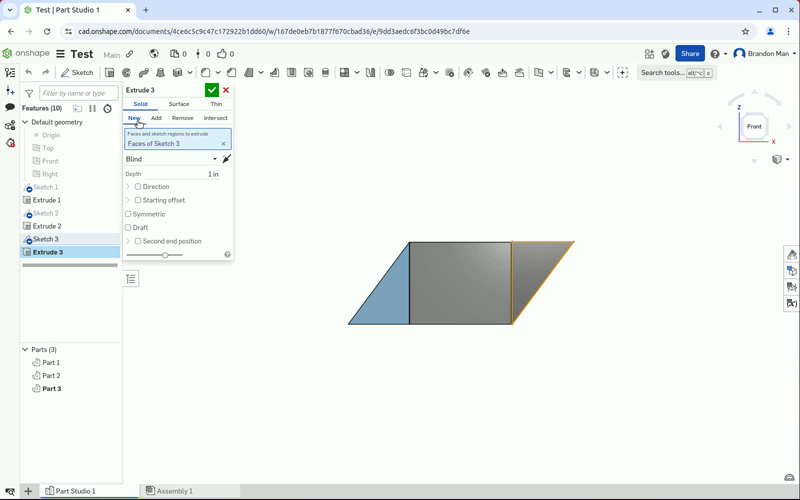
key(tab, 4)
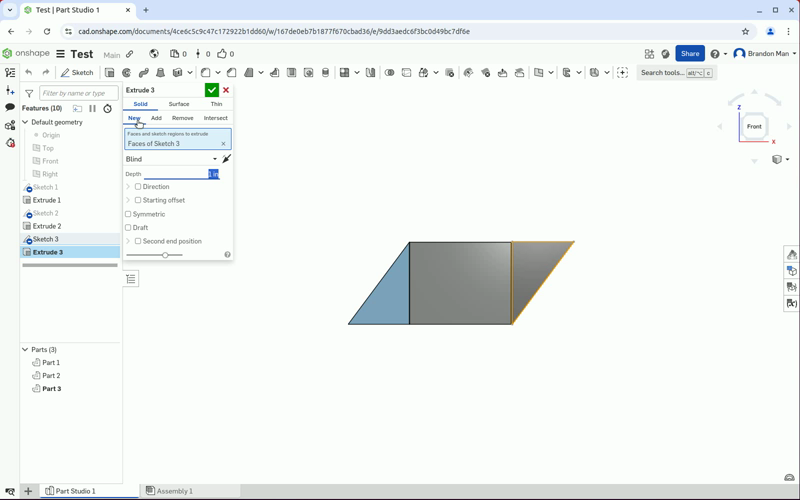
text(4.332)
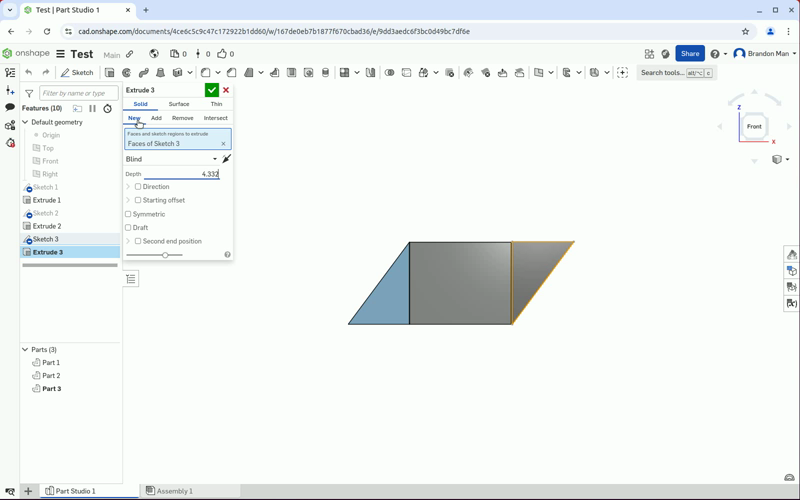
key(tab, 3)
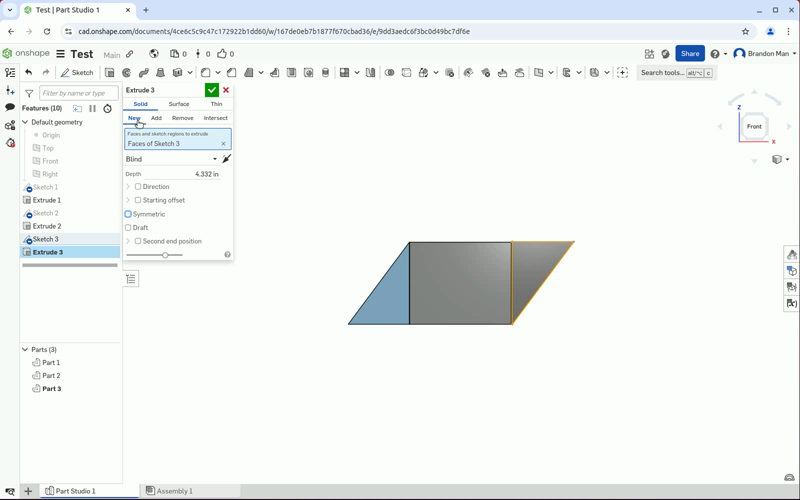
key(space)
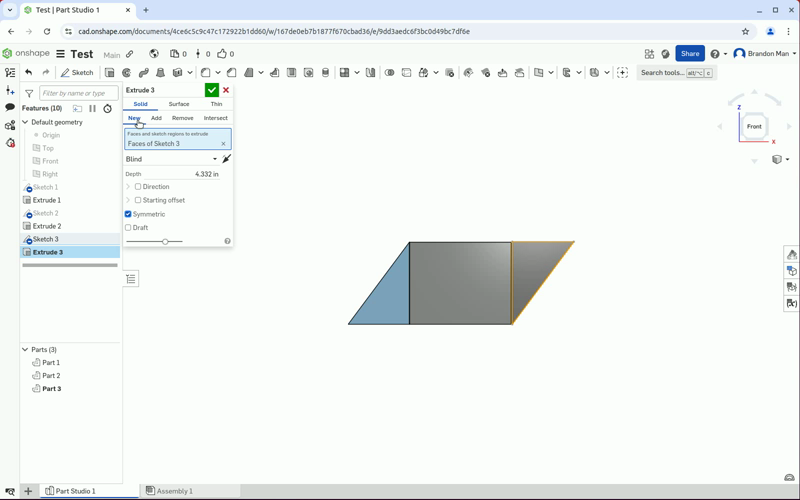
key(enter)
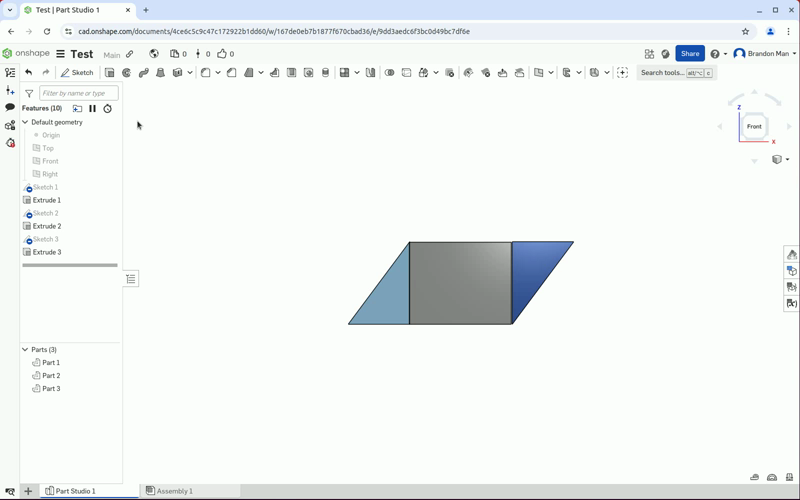
key(shift+h)
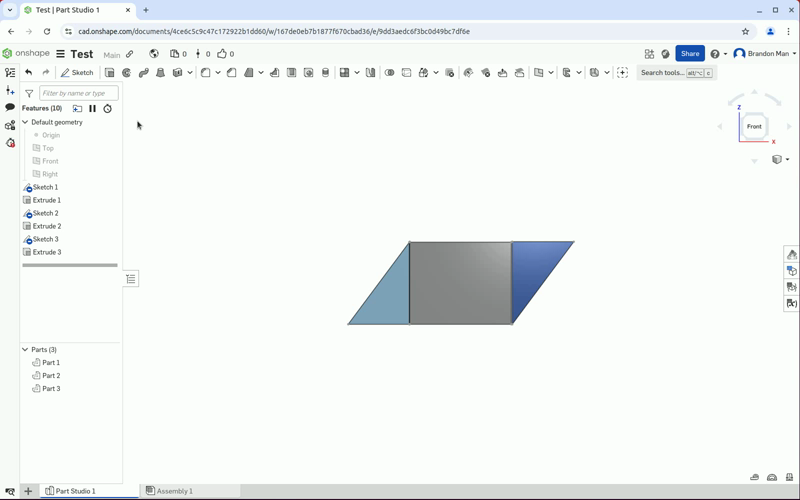
key(shift+h)
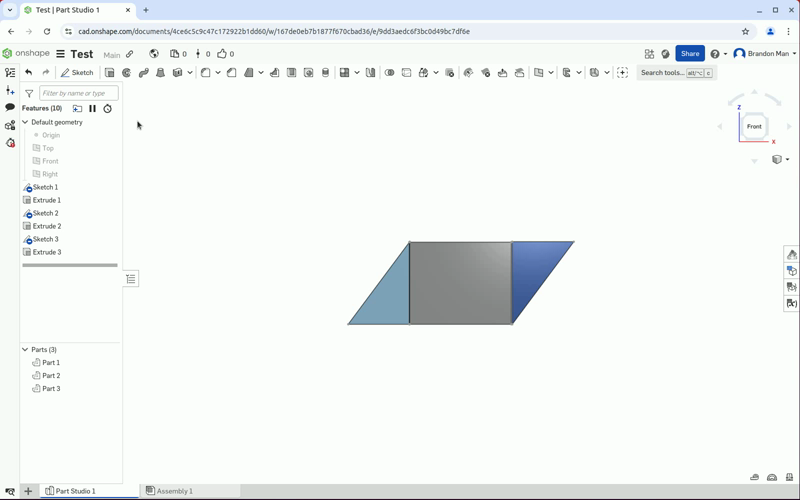
key(shift+7)
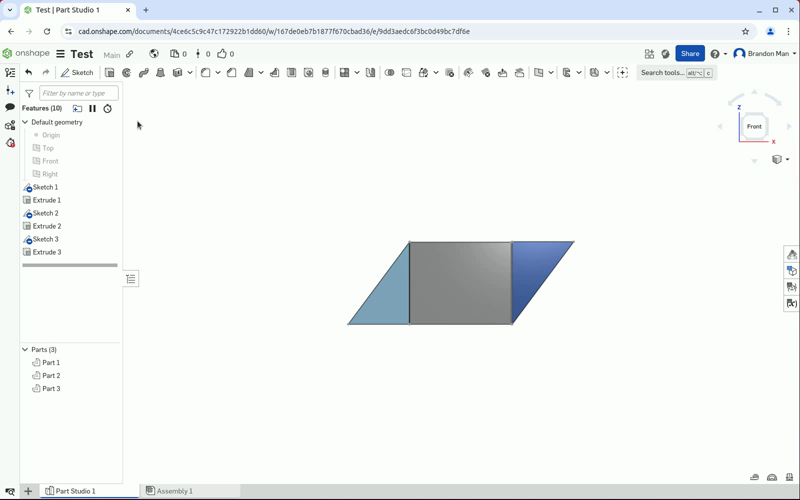
key(left, 2)
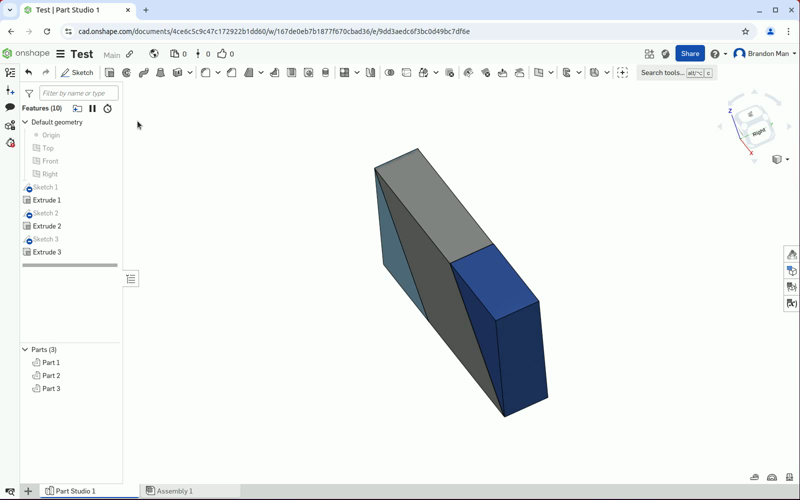
key(down, 2)
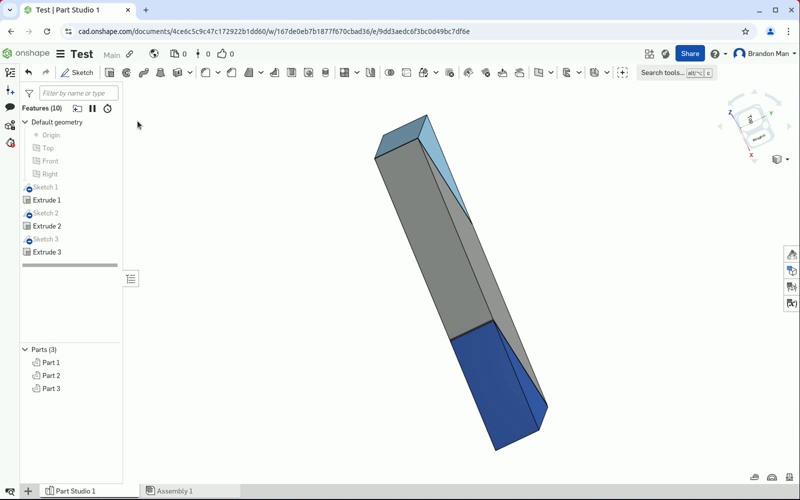
key(up, 2)
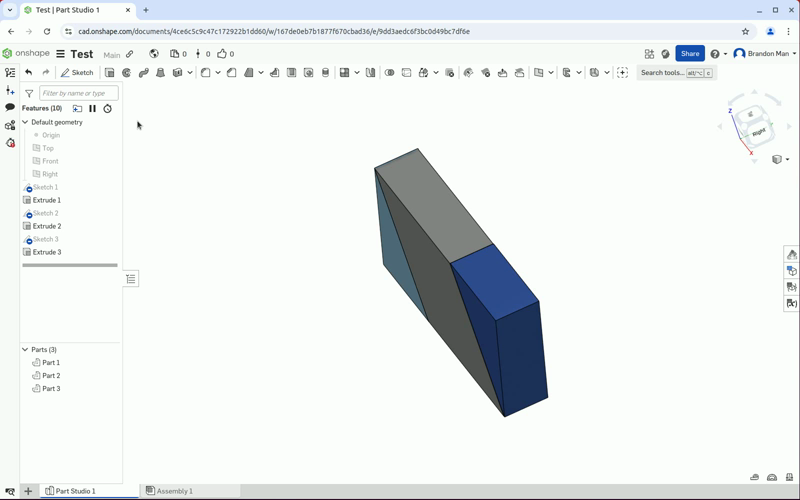
key(right, 2)
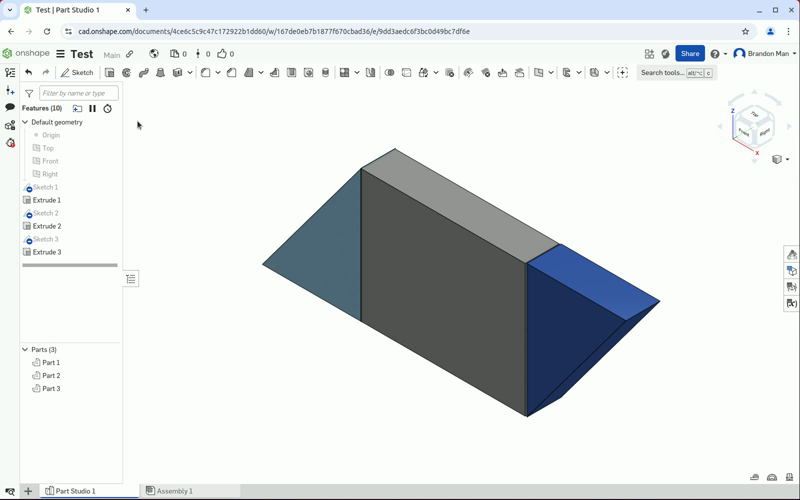
mouse_move(73, 189)
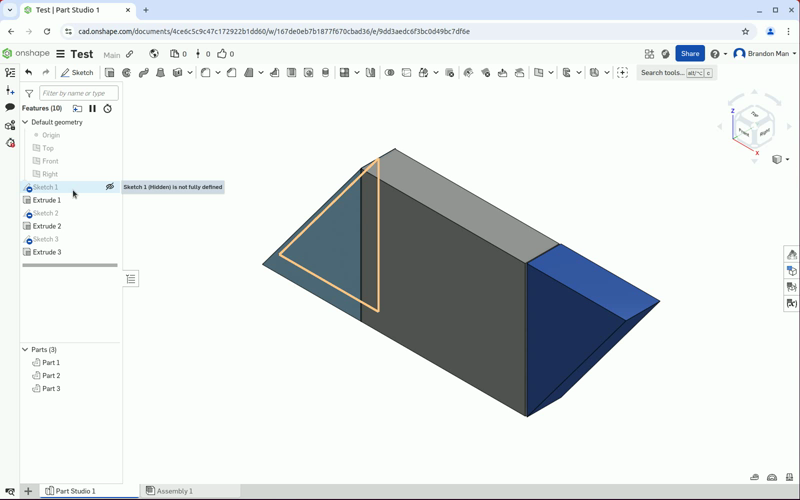
click(73, 189)